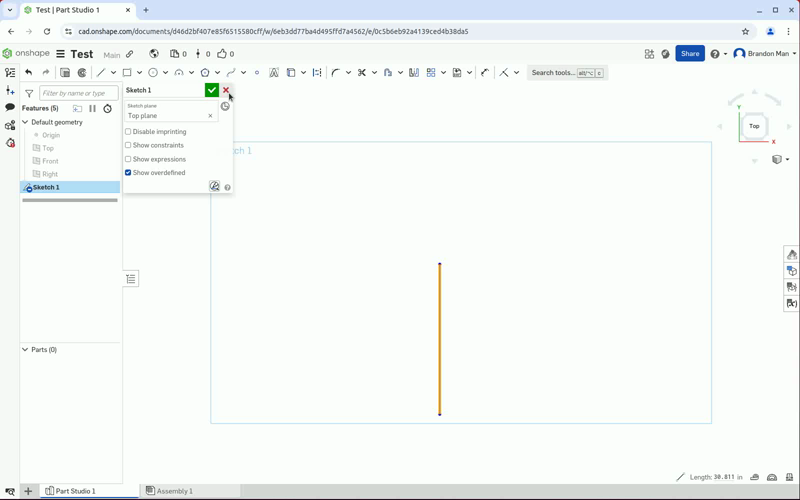
key(shift+h)
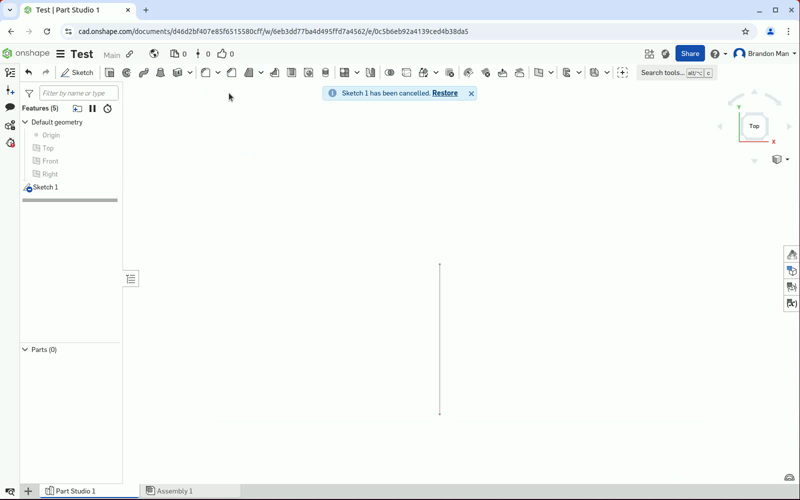
key(shift+s)
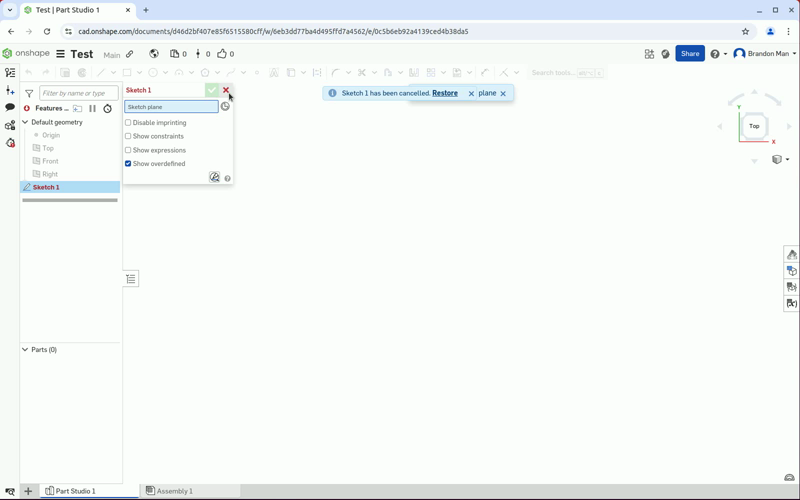
mouse_move(73, 150)
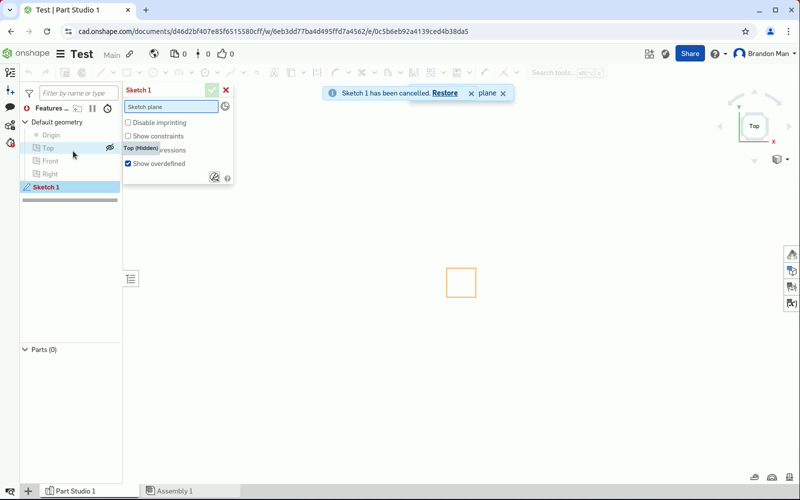
click(73, 150)
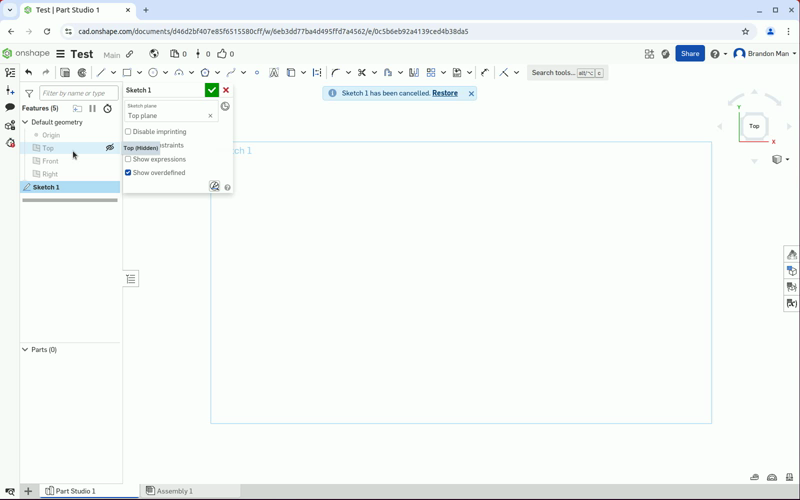
mouse_move(73, 352)
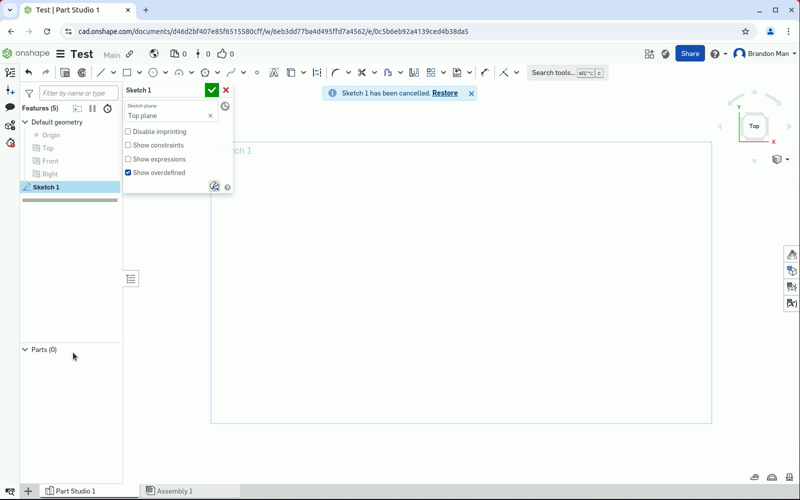
key(y)
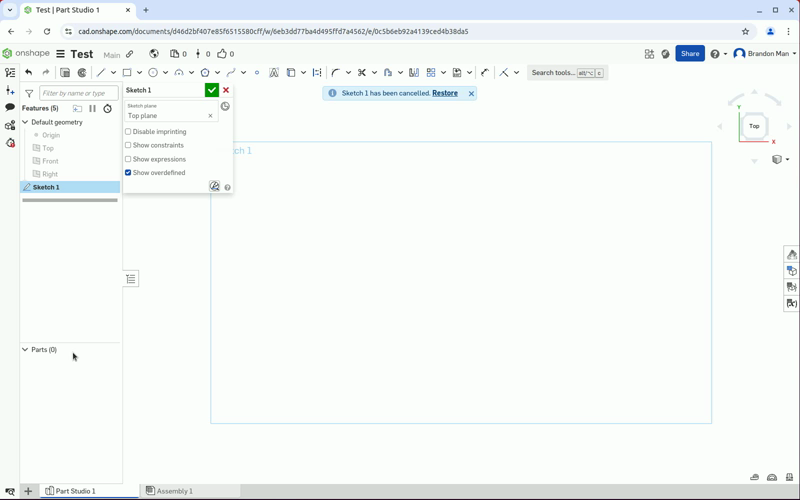
key(l)
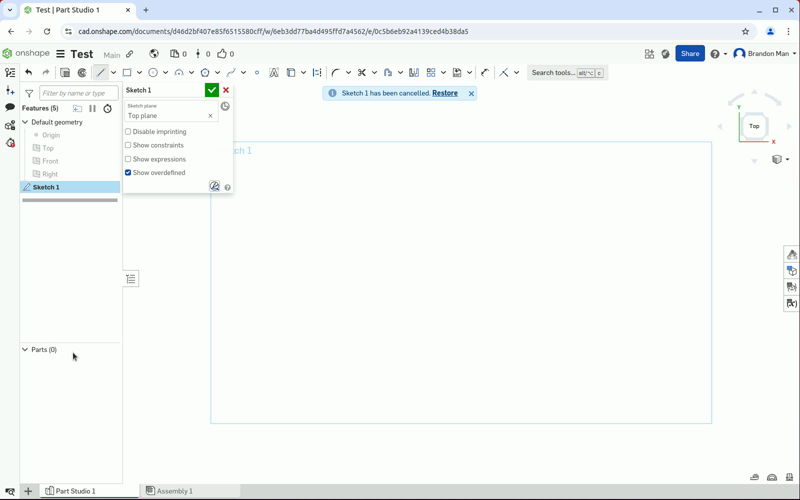
key_down(shift)
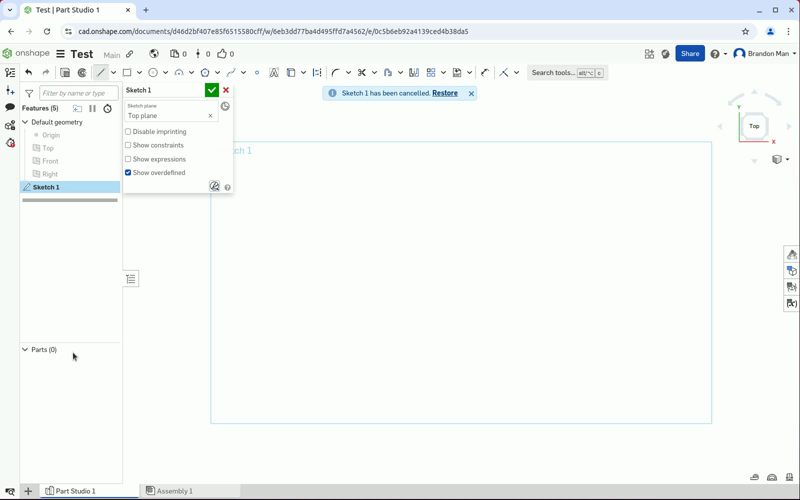
mouse_move(446, 395)
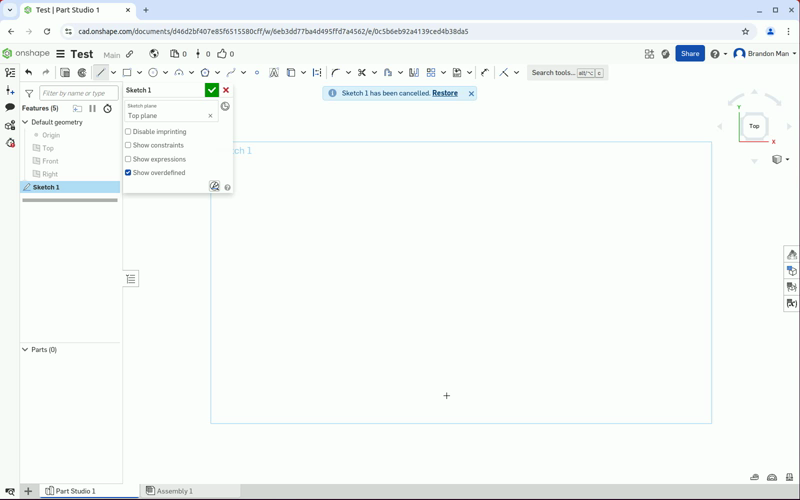
click(446, 395)
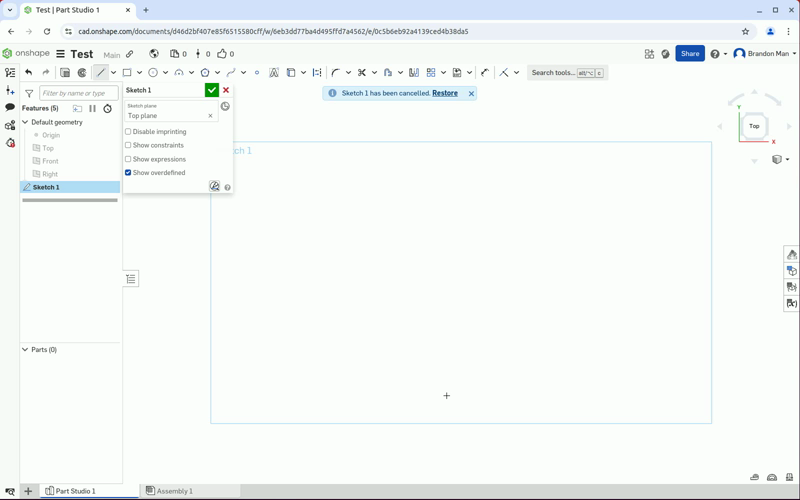
key_up(shift)
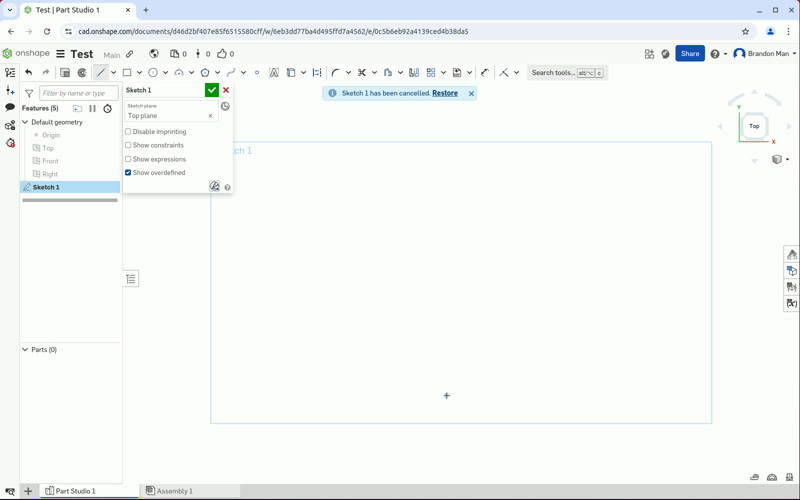
key_down(shift)
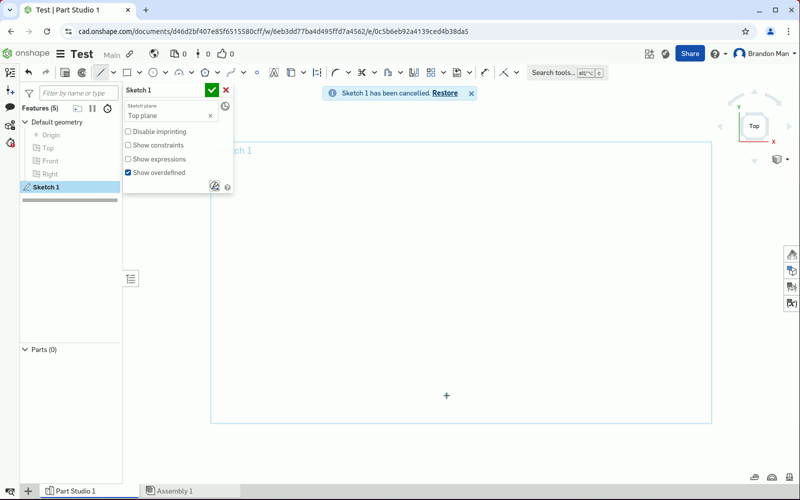
mouse_move(476, 395)
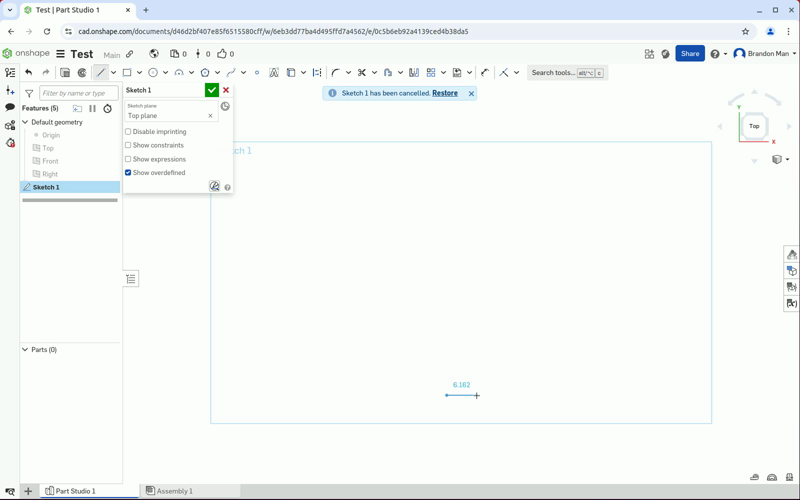
mouse_move(474, 395)
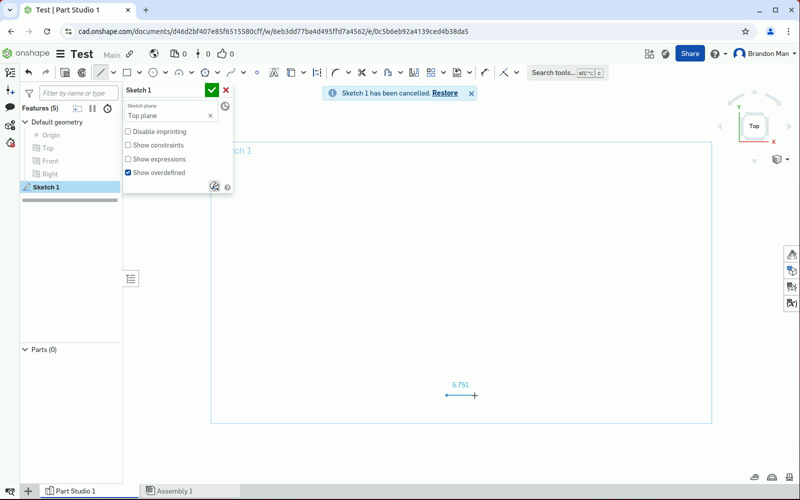
click(474, 395)
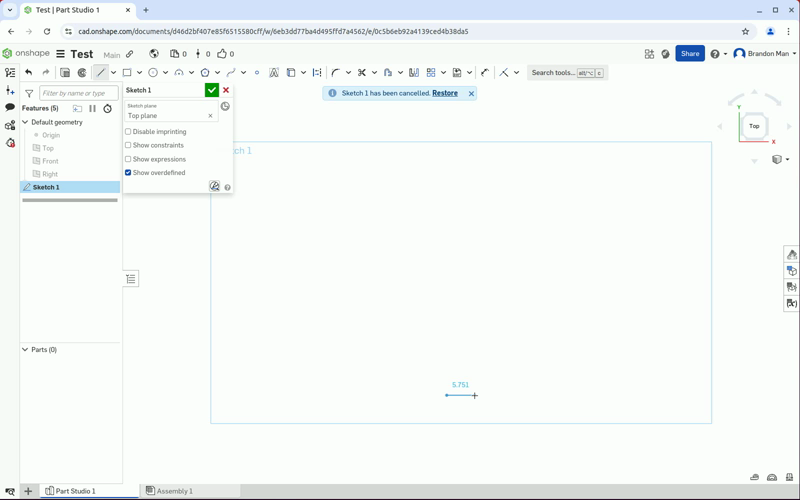
key_up(shift)
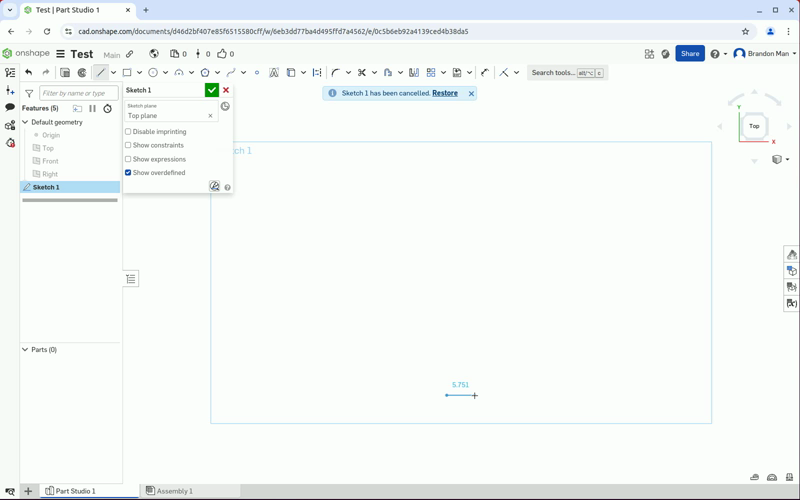
key_down(shift)
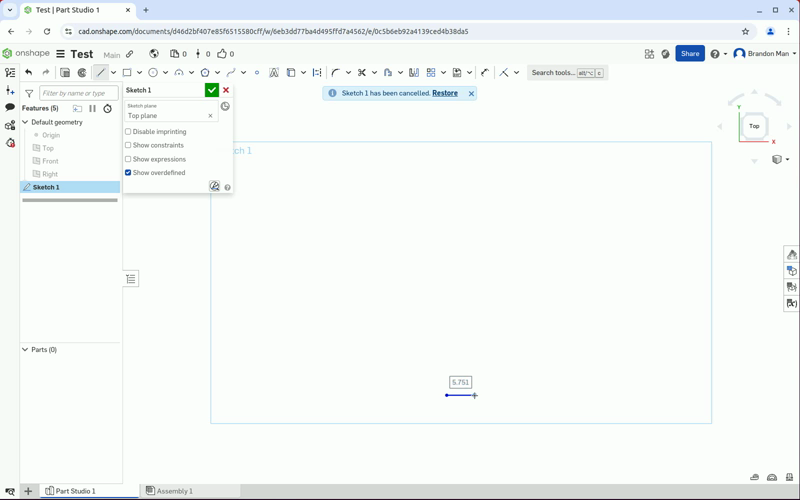
mouse_move(504, 395)
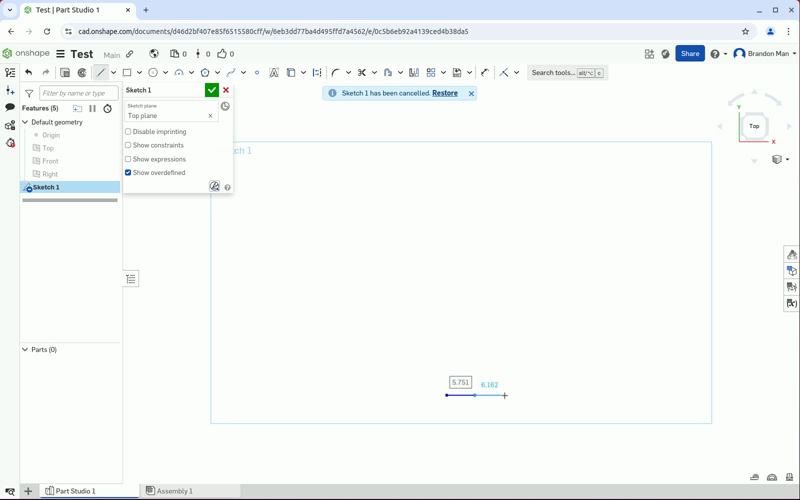
mouse_move(474, 374)
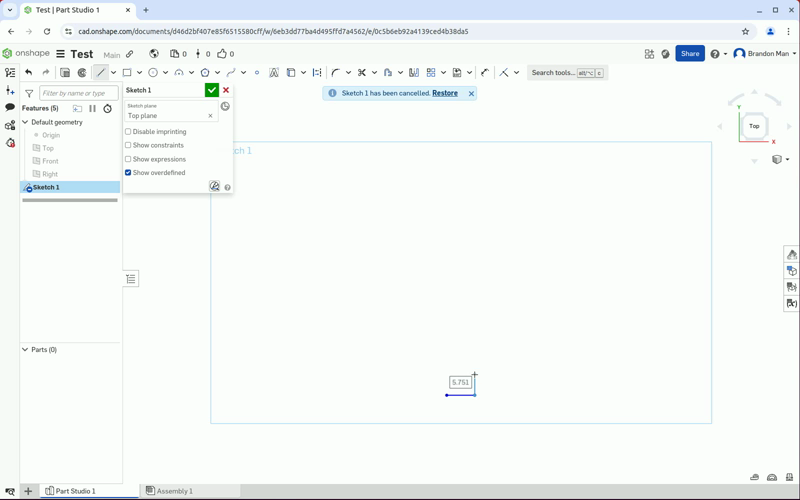
click(474, 374)
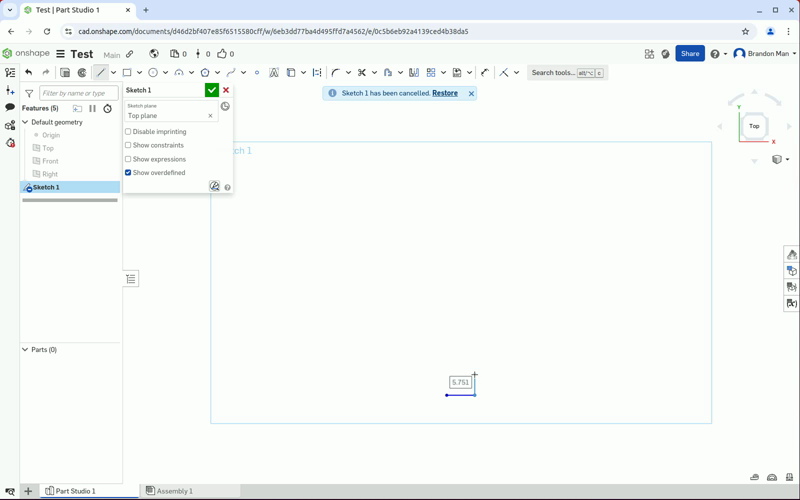
key_up(shift)
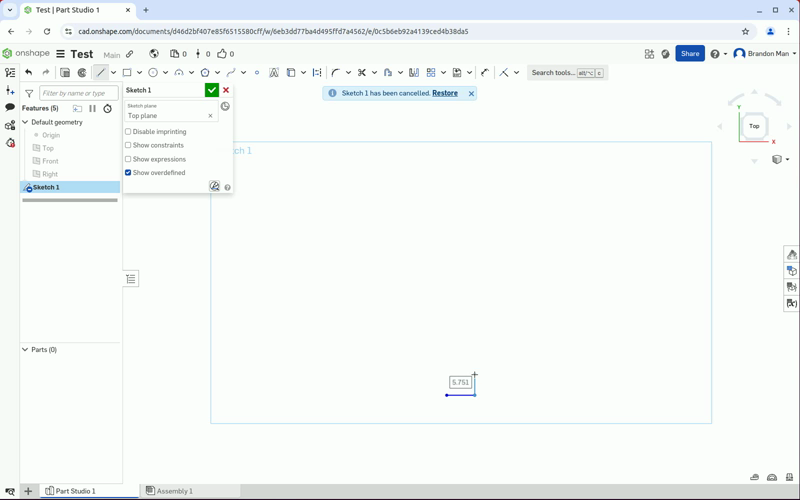
key(esc)
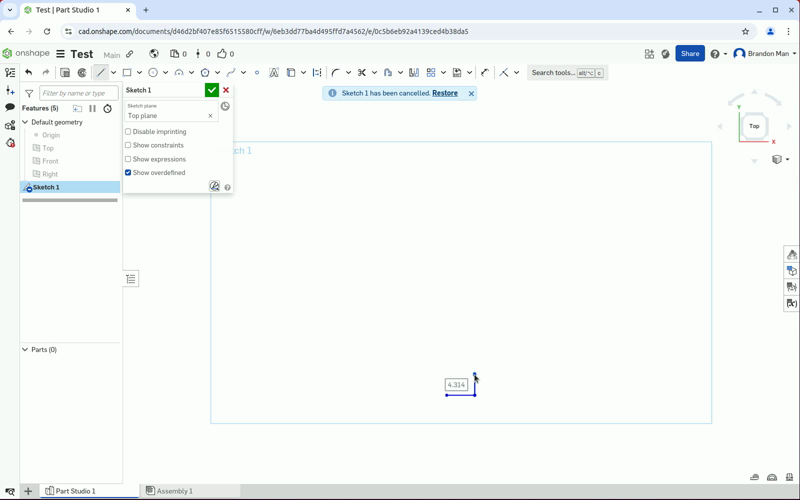
key(a)
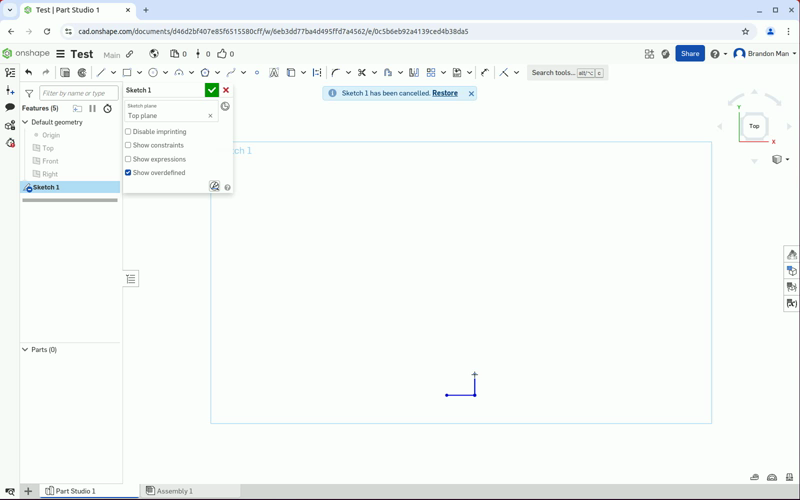
mouse_move(474, 374)
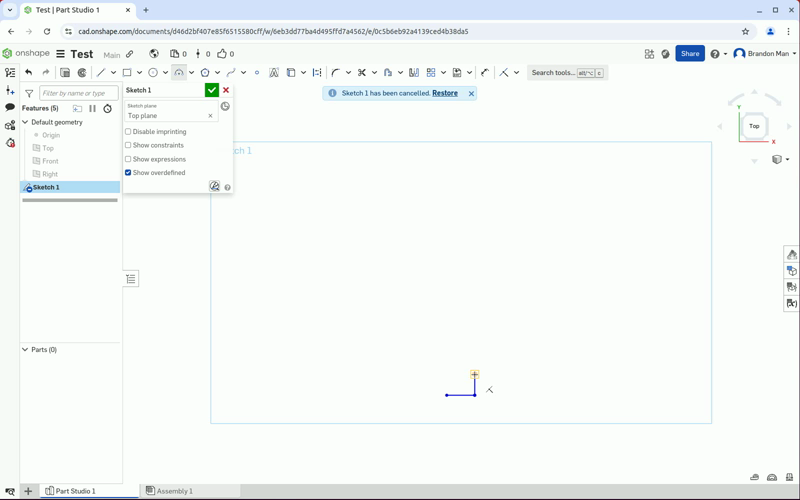
click(474, 374)
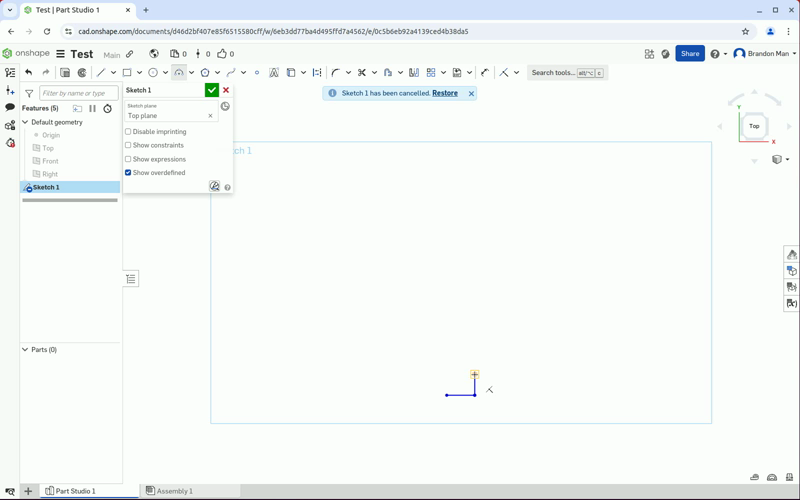
key_down(shift)
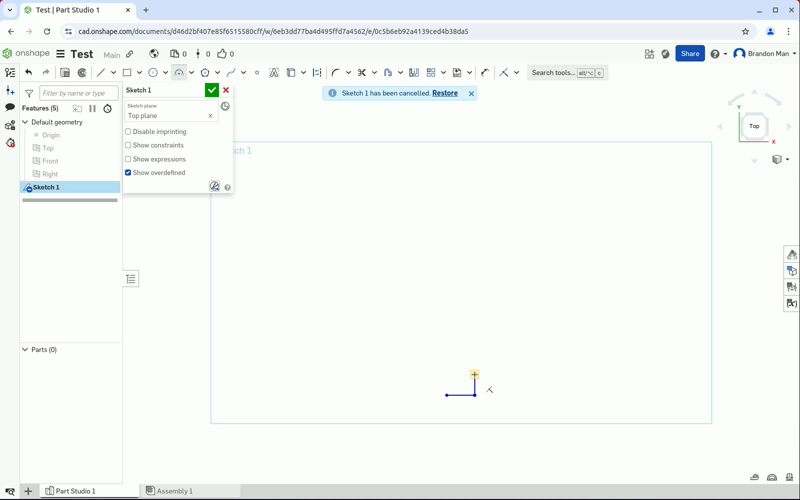
mouse_move(446, 374)
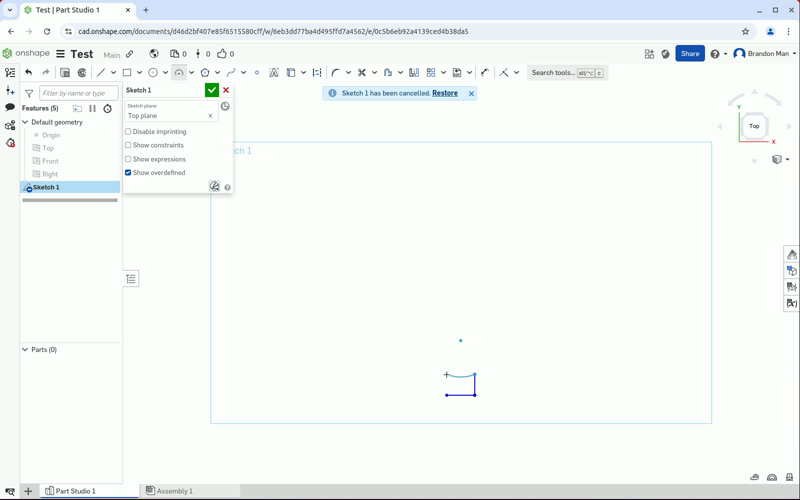
click(446, 374)
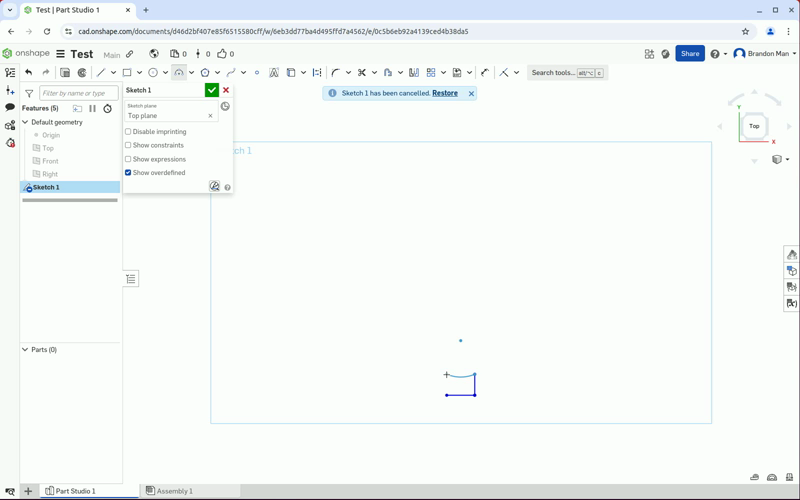
mouse_move(460, 200)
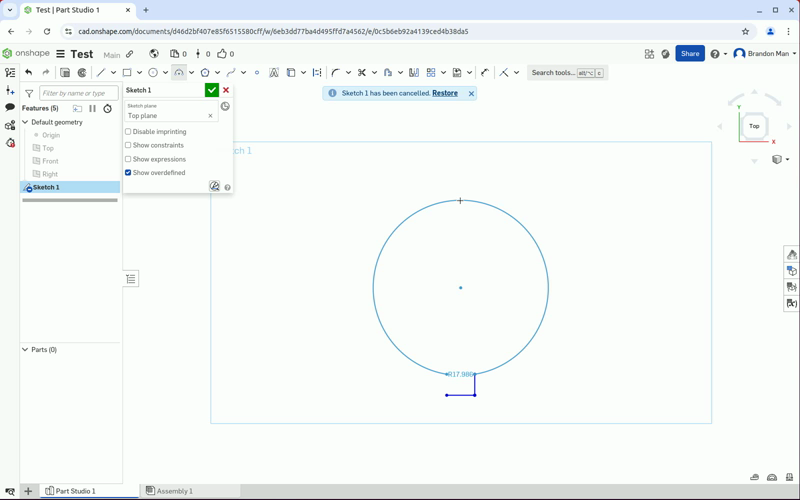
click(460, 200)
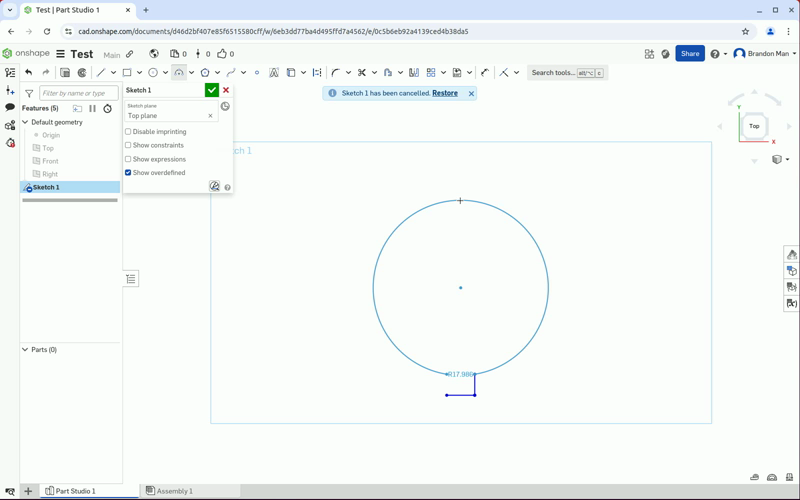
key_up(shift)
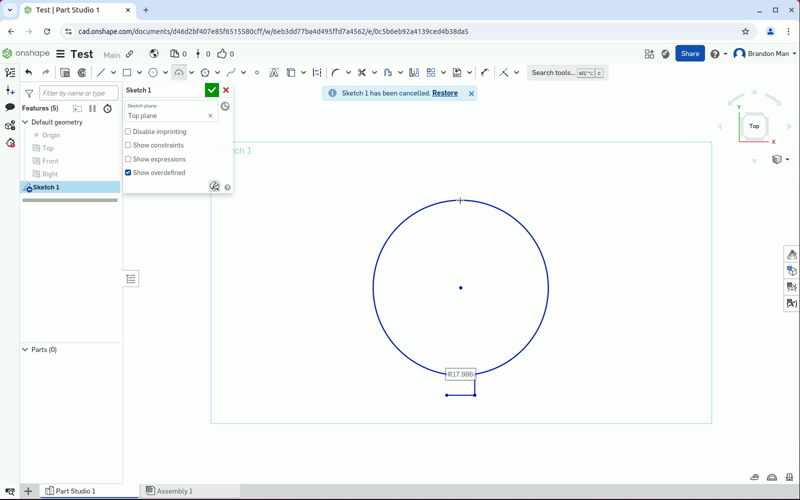
key(esc)
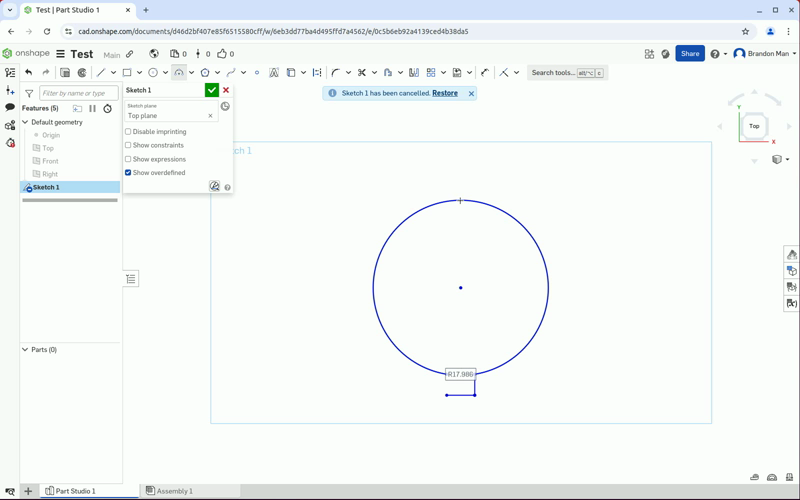
key(l)
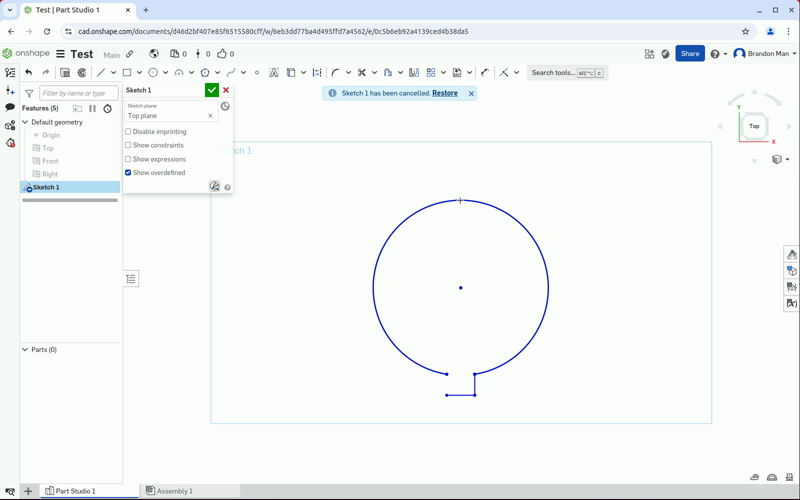
mouse_move(446, 374)
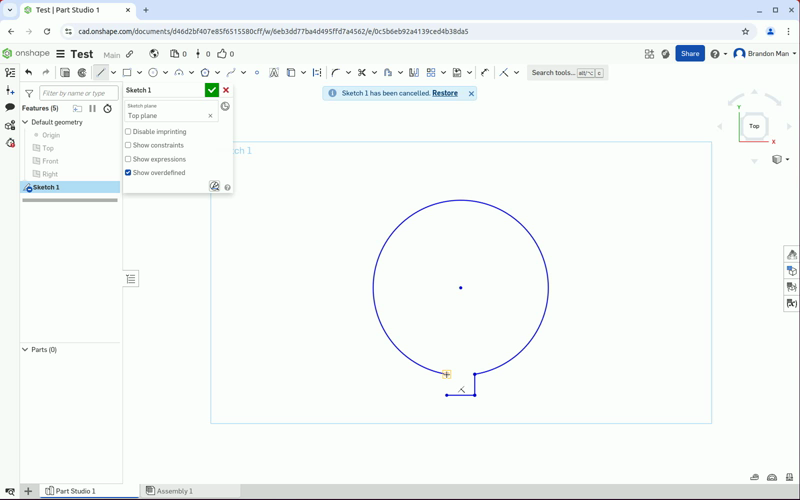
click(446, 374)
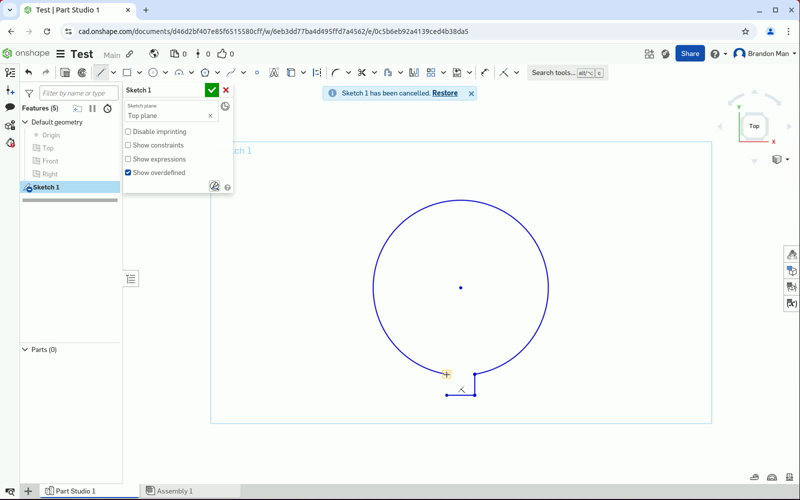
mouse_move(476, 374)
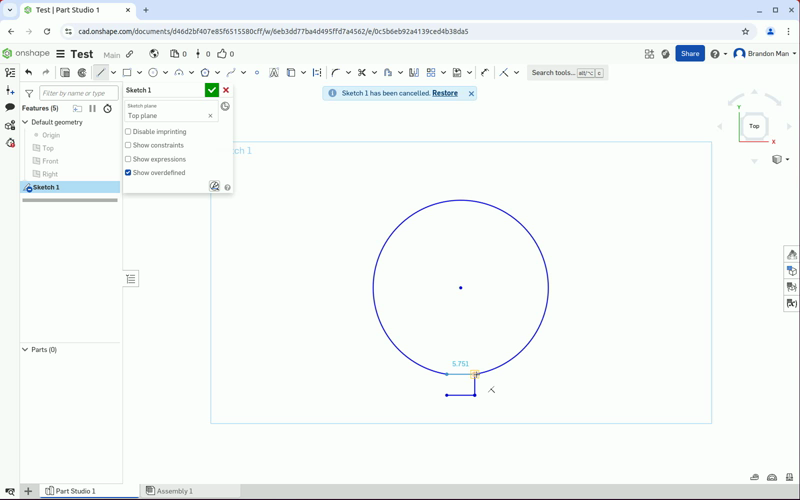
key_down(shift)
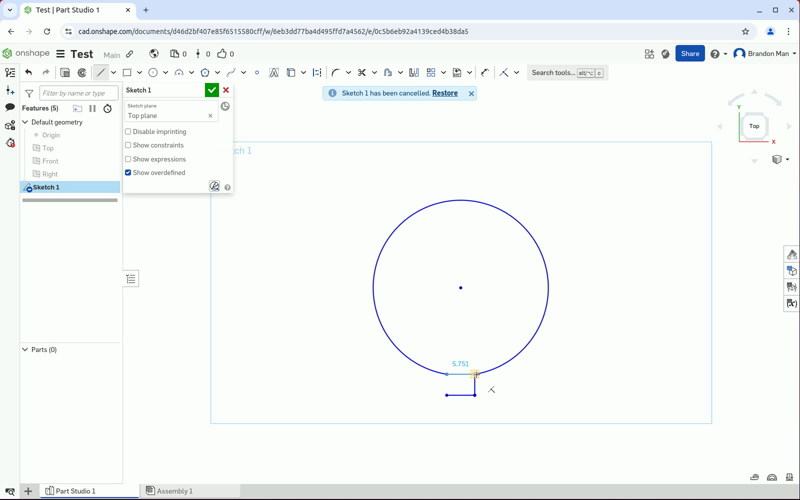
mouse_move(446, 395)
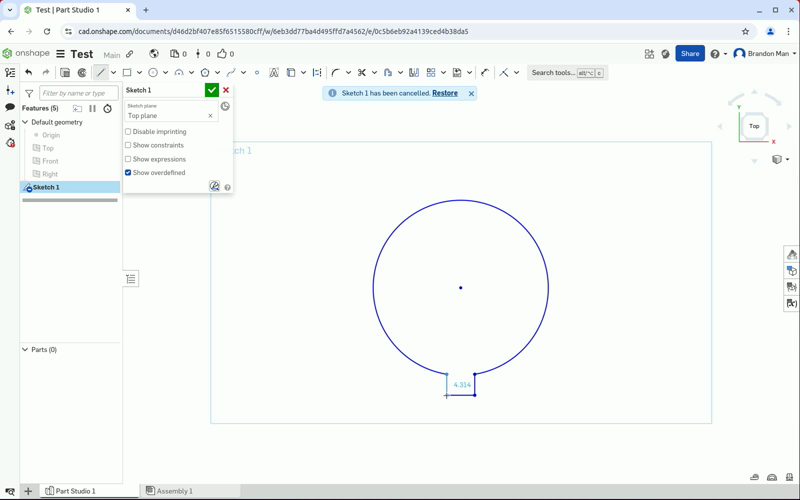
key_up(shift)
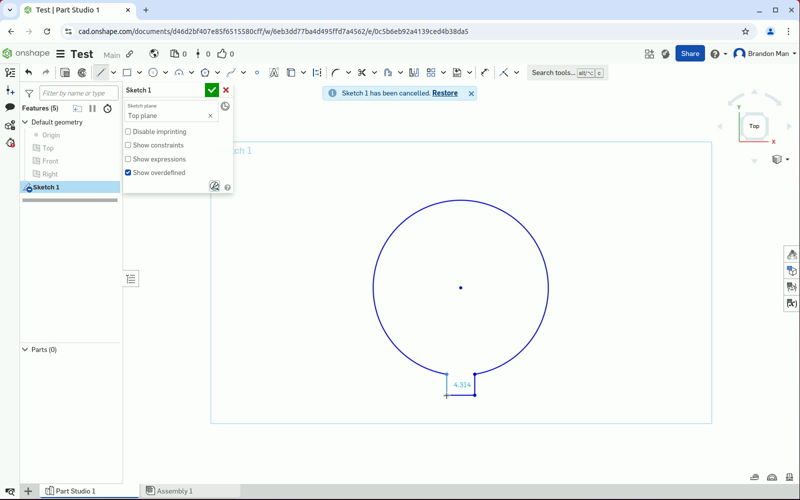
click(446, 395)
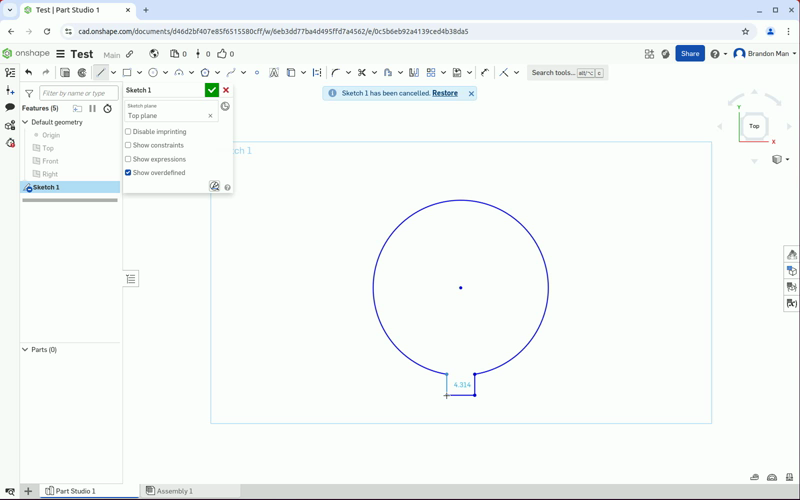
key(esc)
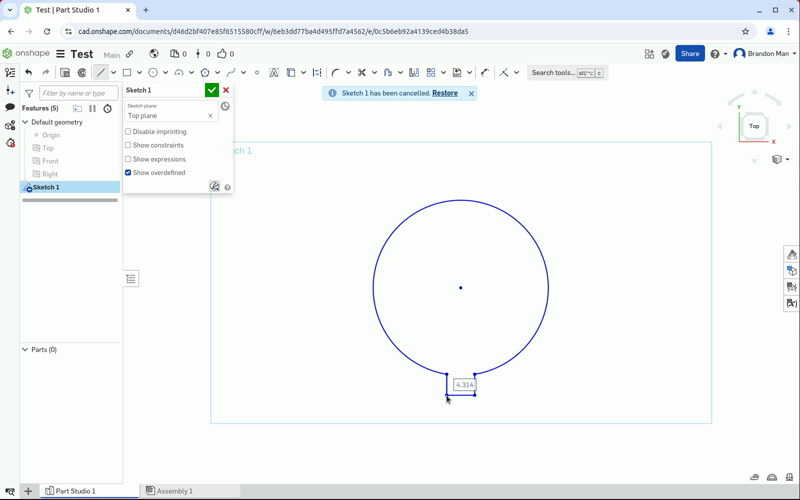
key(c)
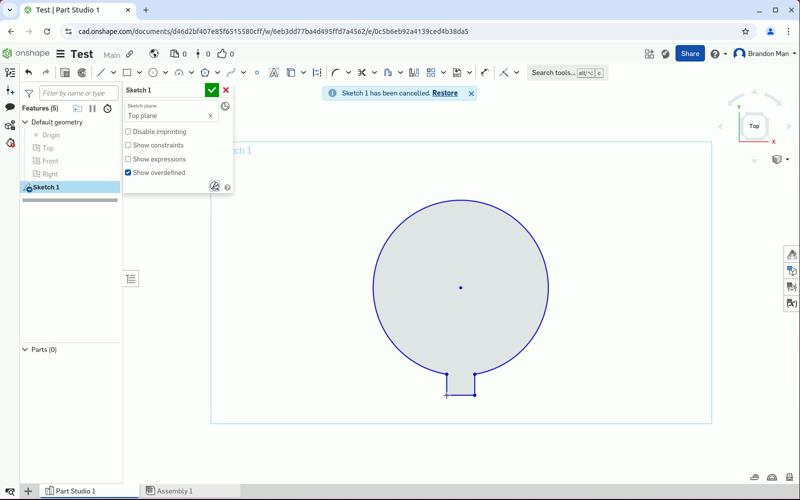
key_down(shift)
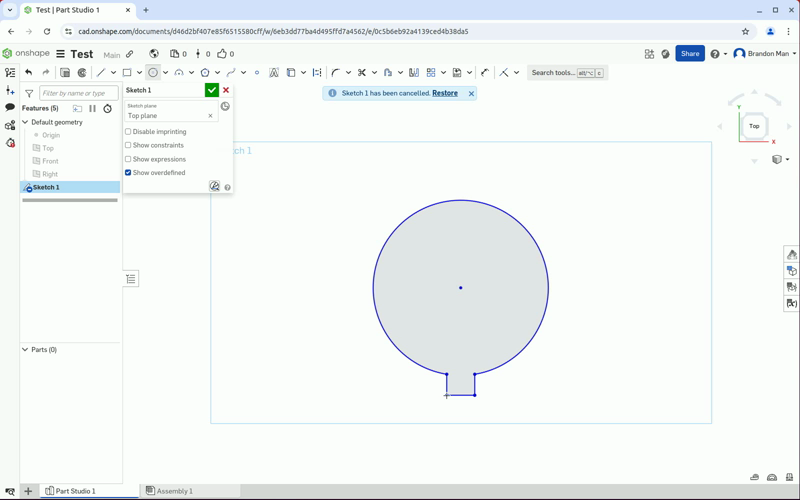
mouse_move(461, 284)
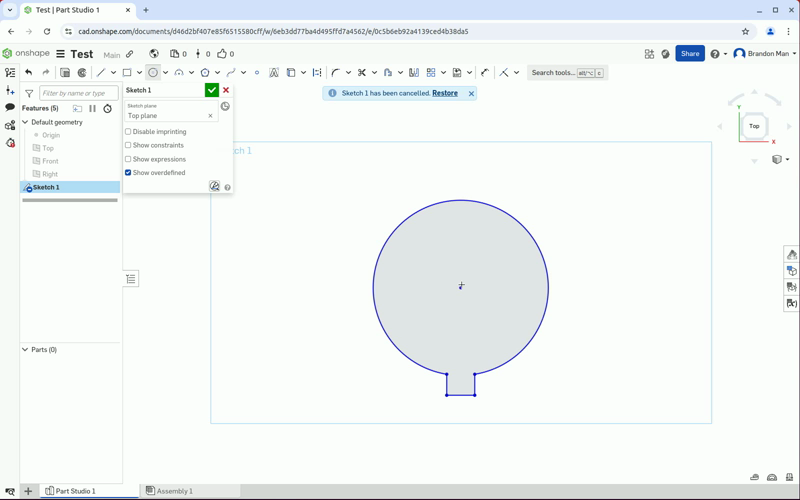
scroll(6)
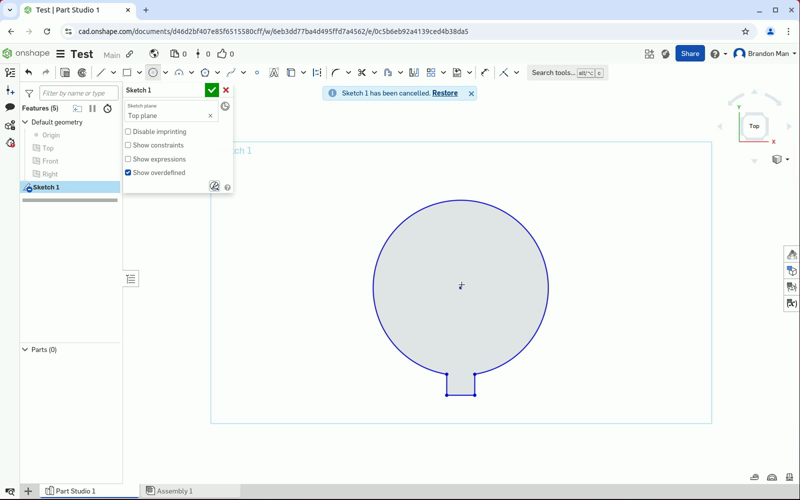
scroll(6)
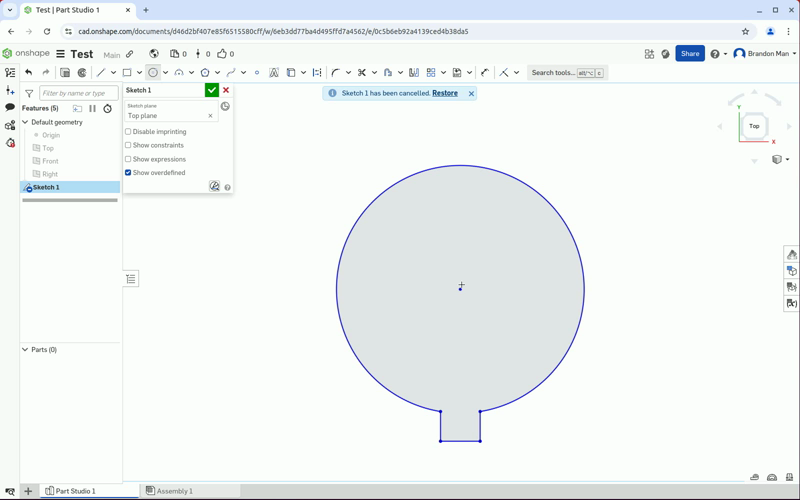
scroll(6)
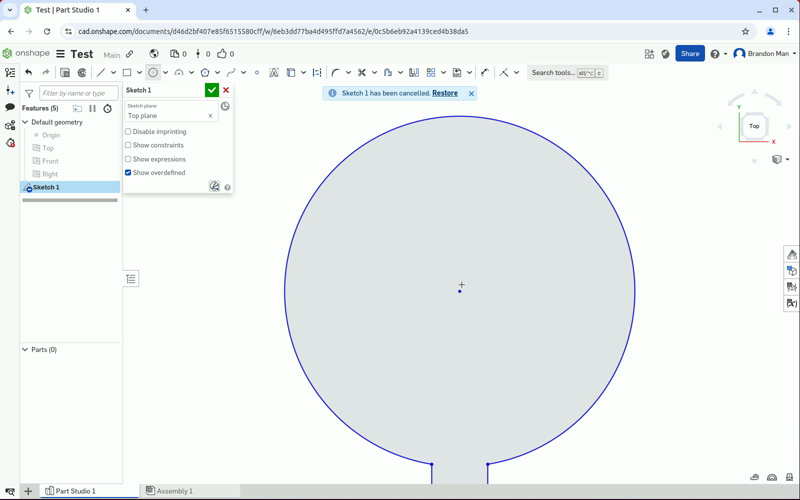
scroll(6)
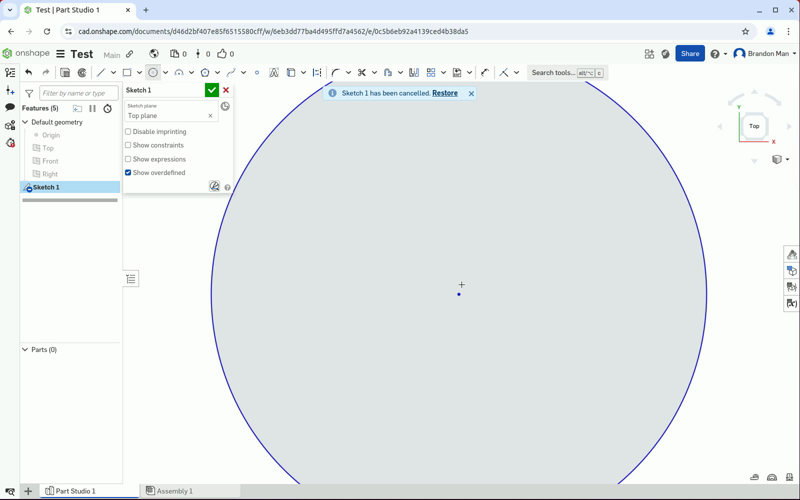
scroll(6)
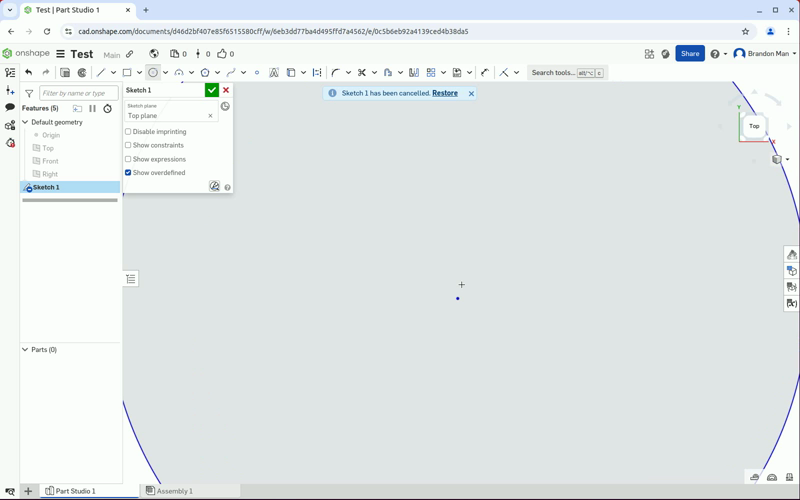
scroll(6)
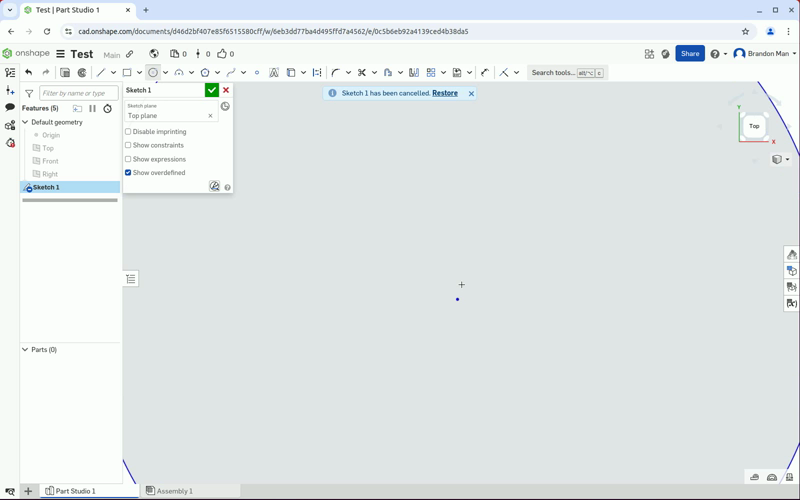
scroll(6)
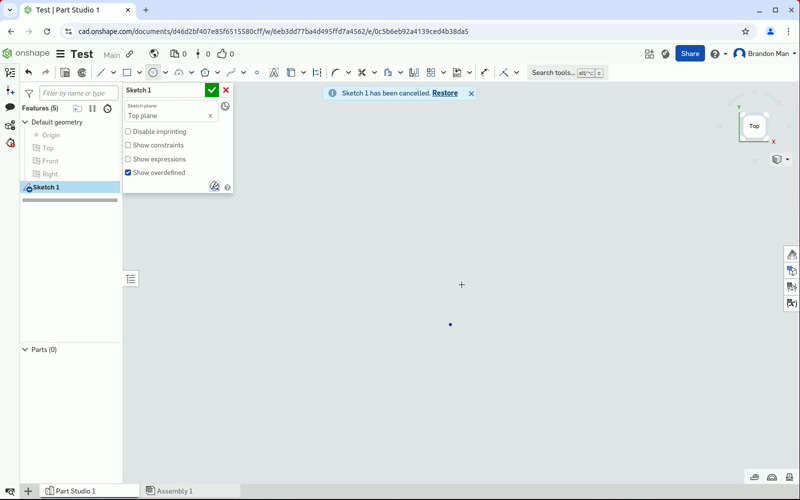
click(461, 284)
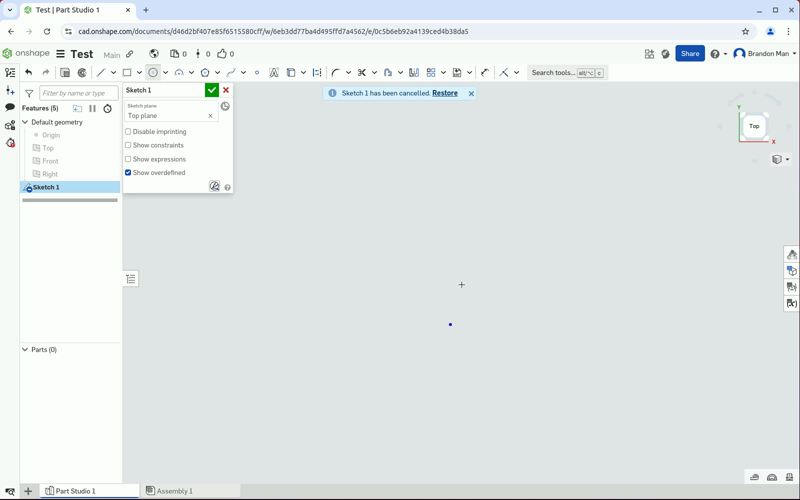
scroll(-6)
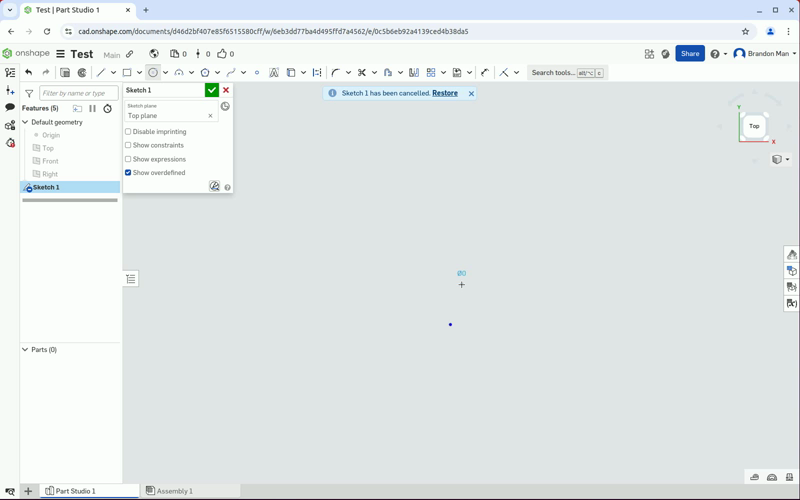
scroll(-6)
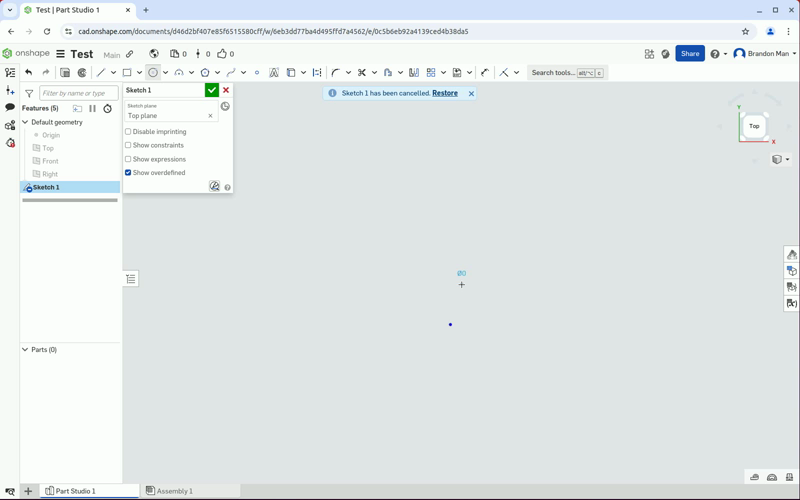
scroll(-6)
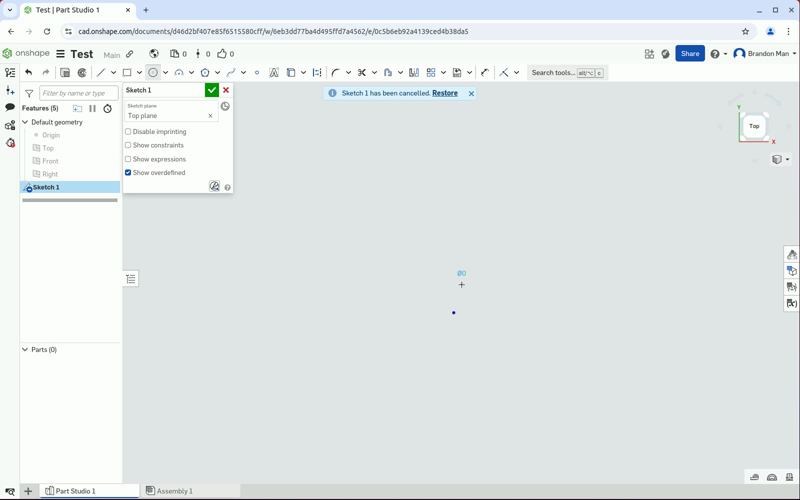
scroll(-6)
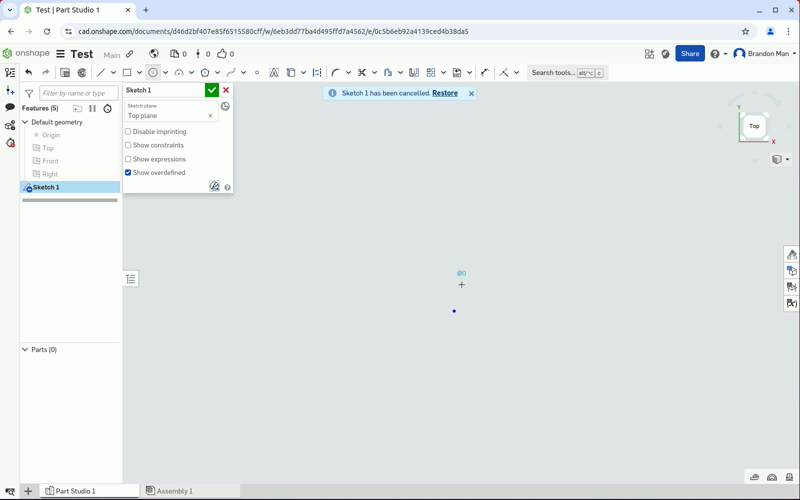
scroll(-6)
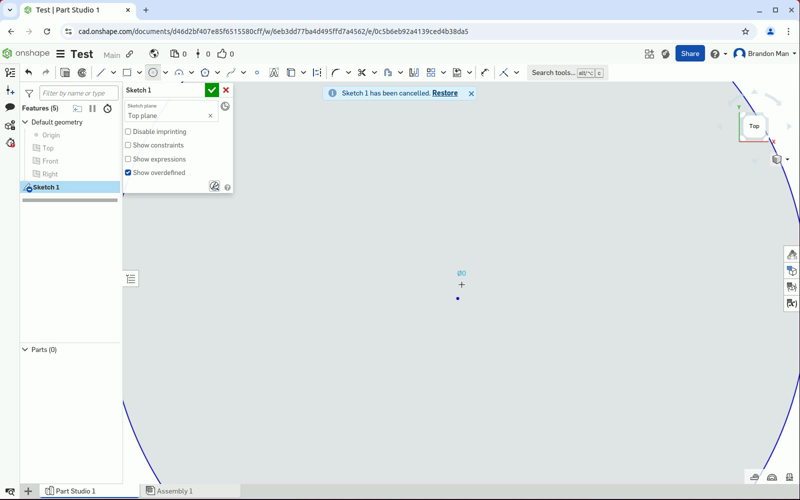
scroll(-6)
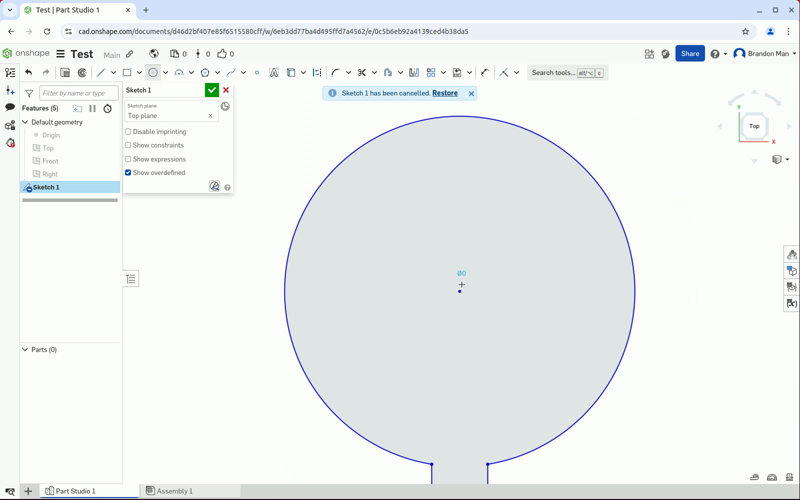
scroll(-6)
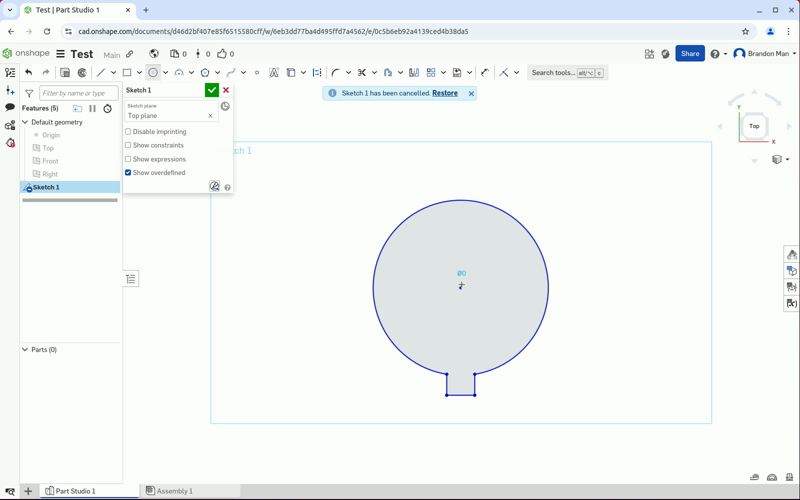
key_up(shift)
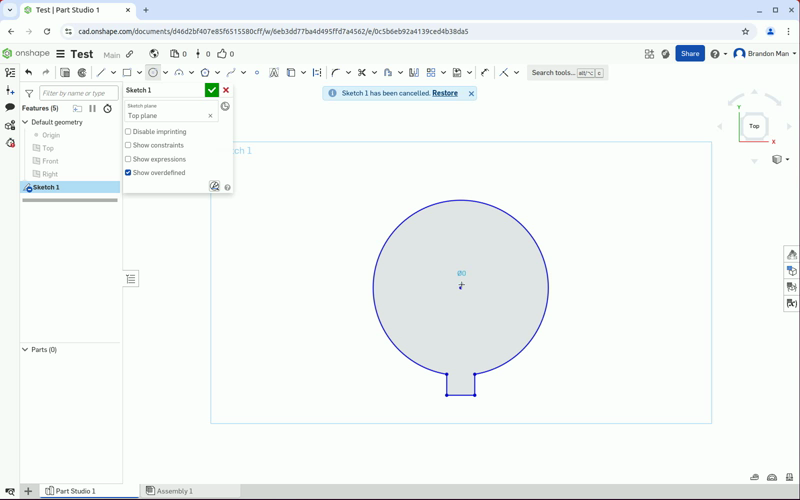
mouse_move(538, 284)
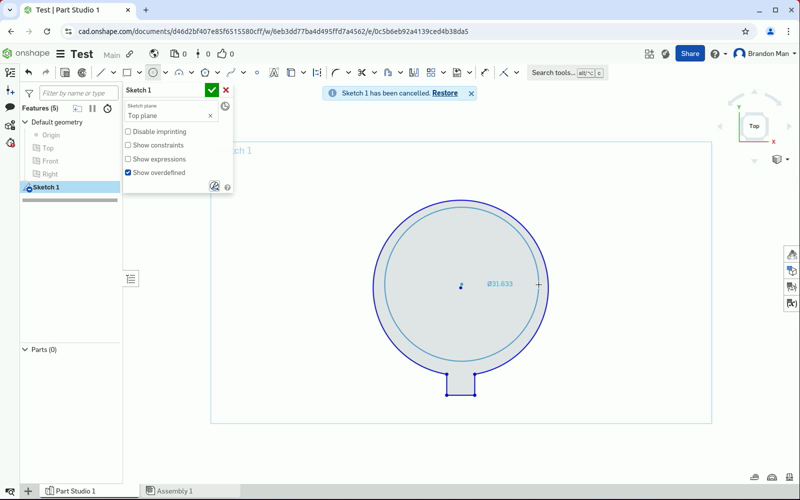
click(538, 284)
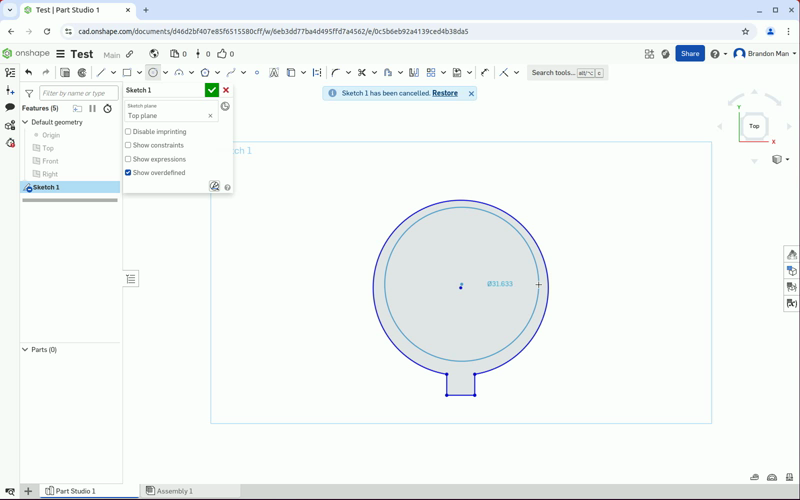
key(esc)
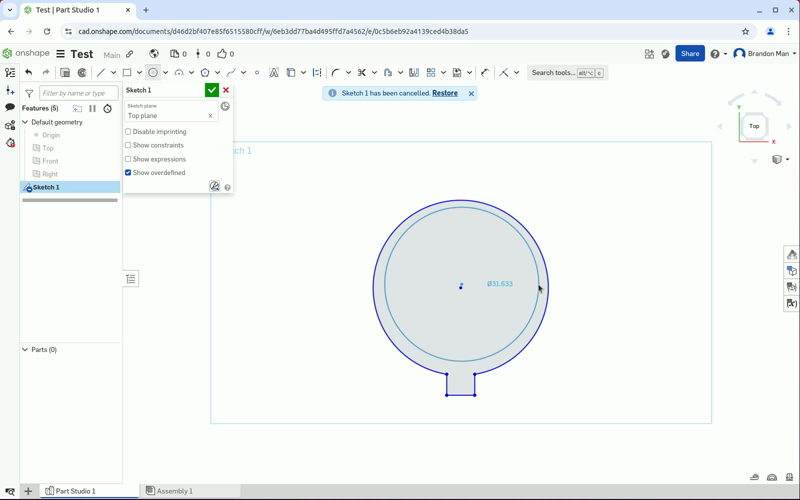
mouse_move(385, 255)
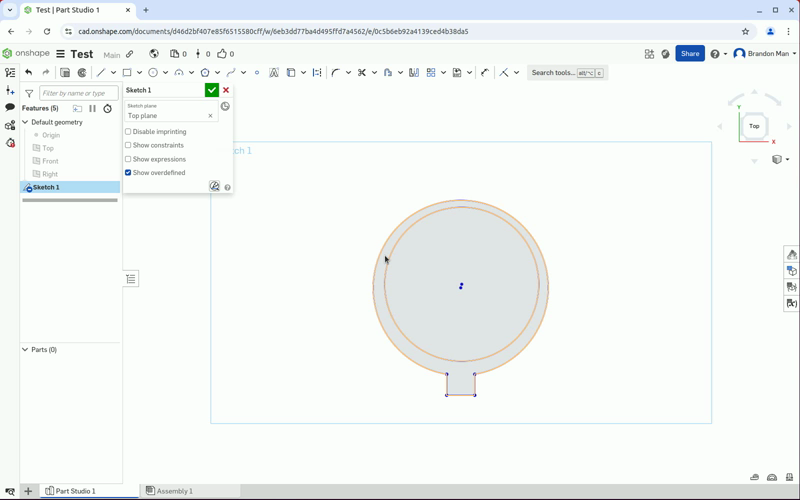
click(385, 255)
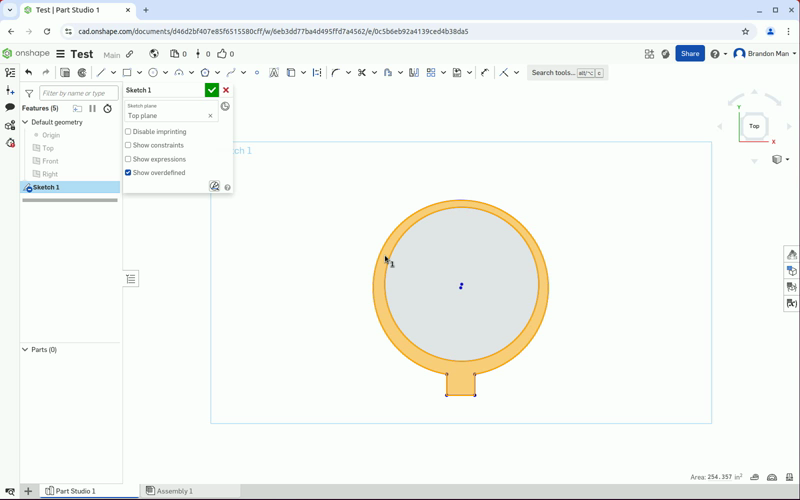
mouse_move(73, 352)
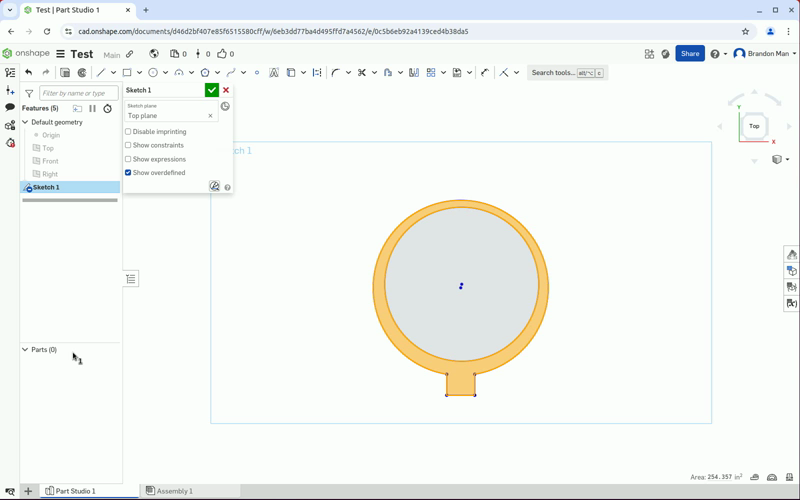
key(shift+y)
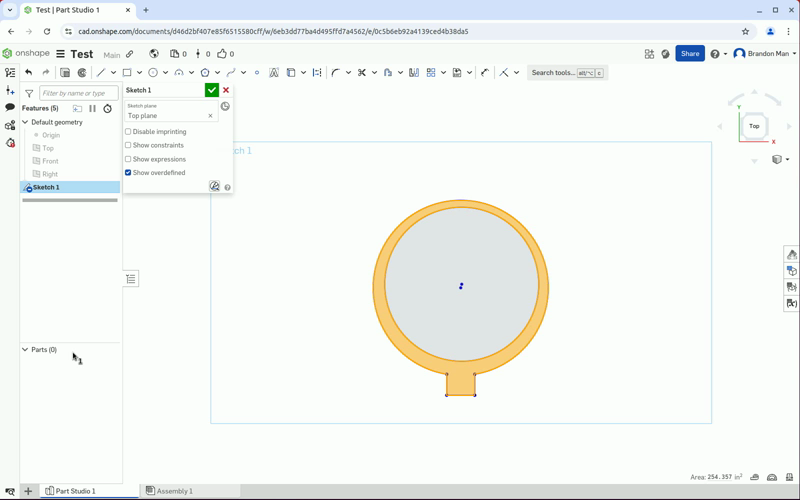
key(shift+e)
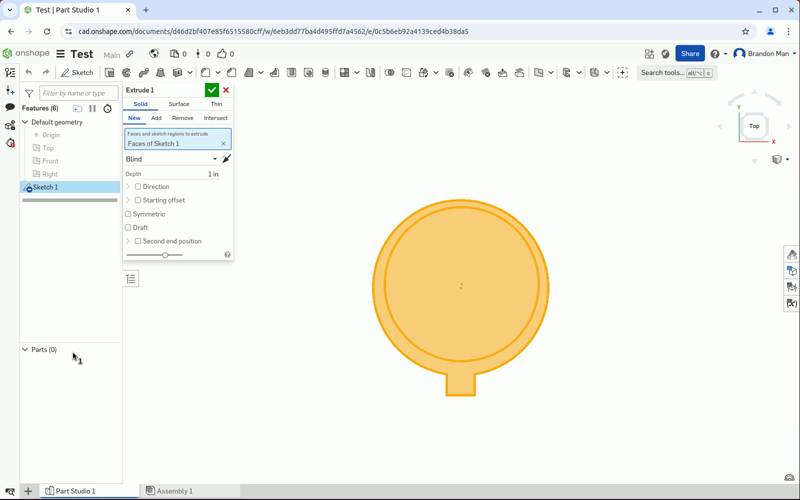
mouse_move(143, 106)
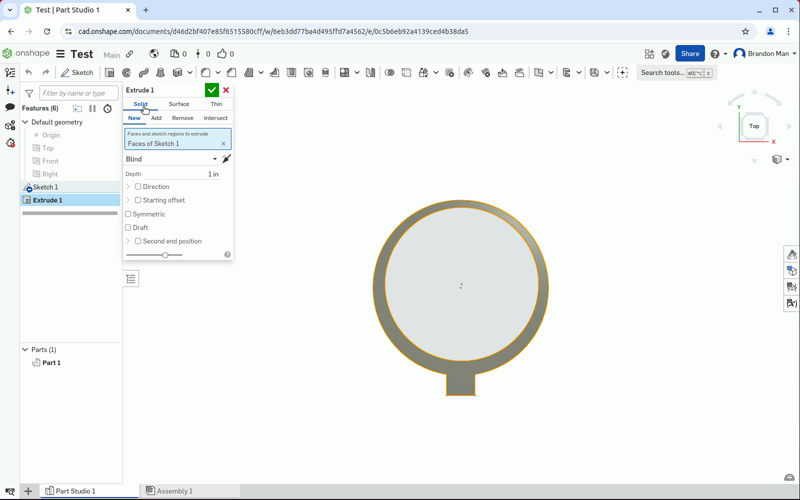
click(143, 106)
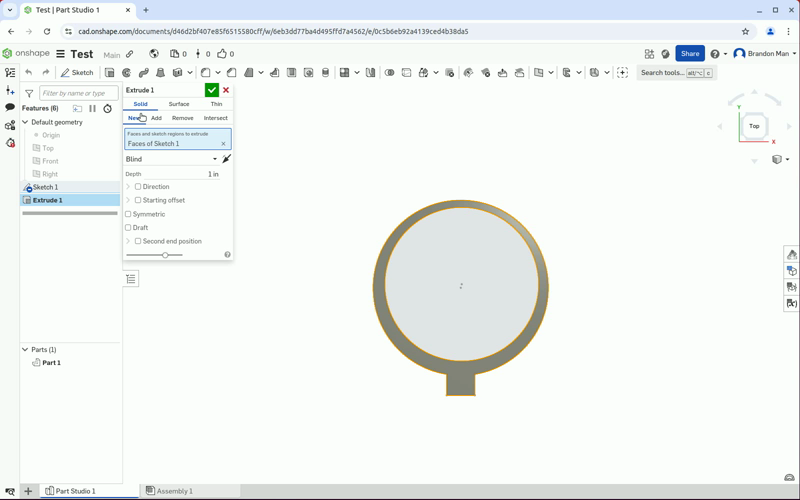
mouse_move(137, 120)
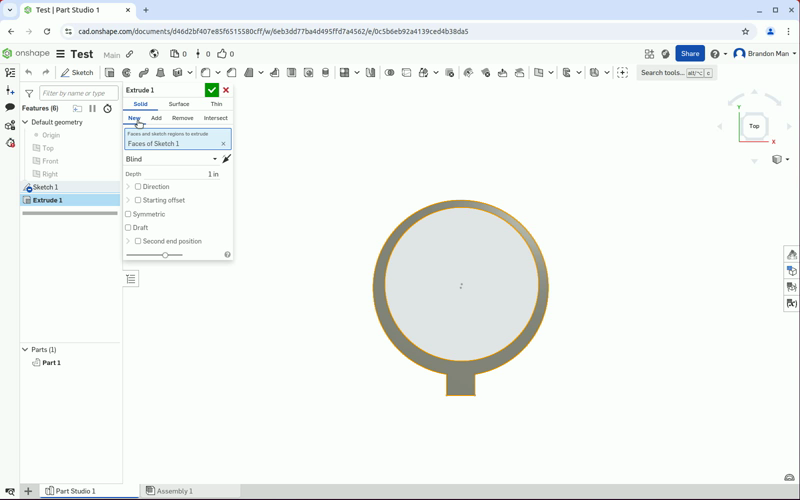
click(137, 120)
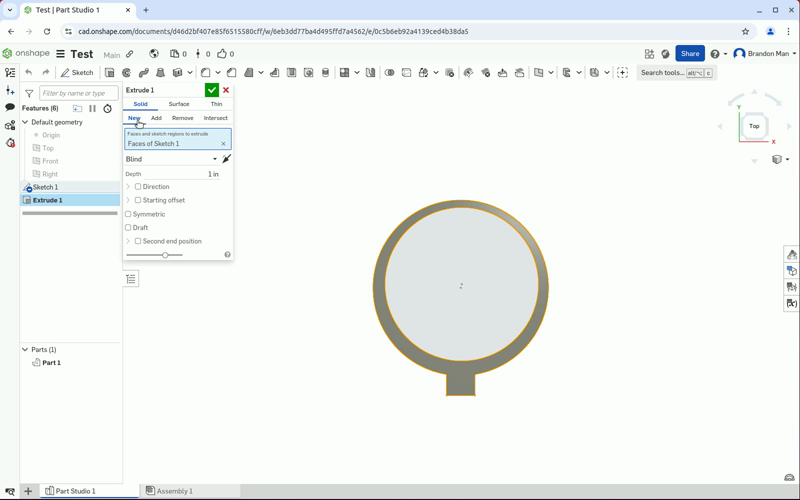
key(tab, 4)
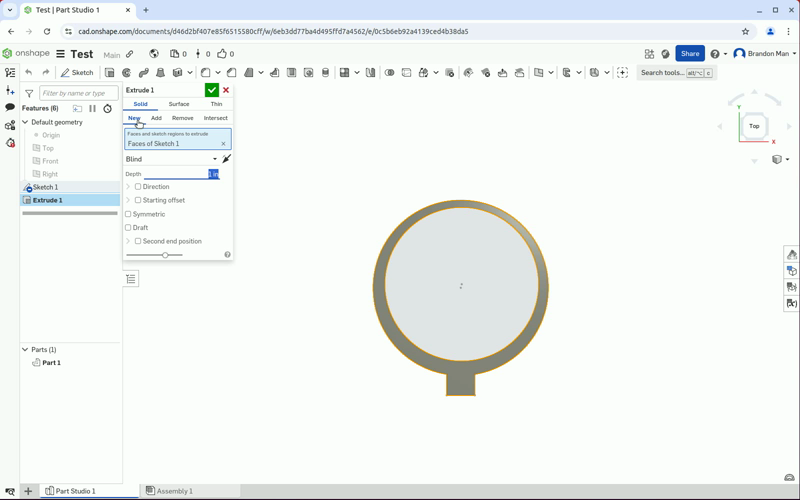
text(14.443)
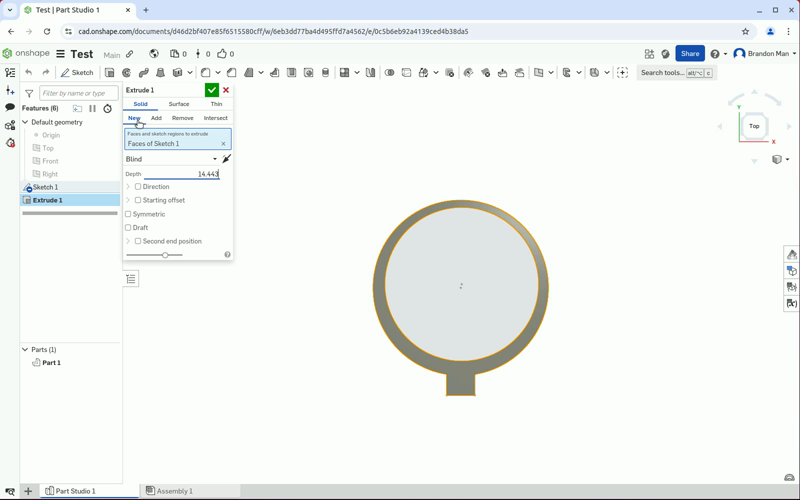
key(enter)
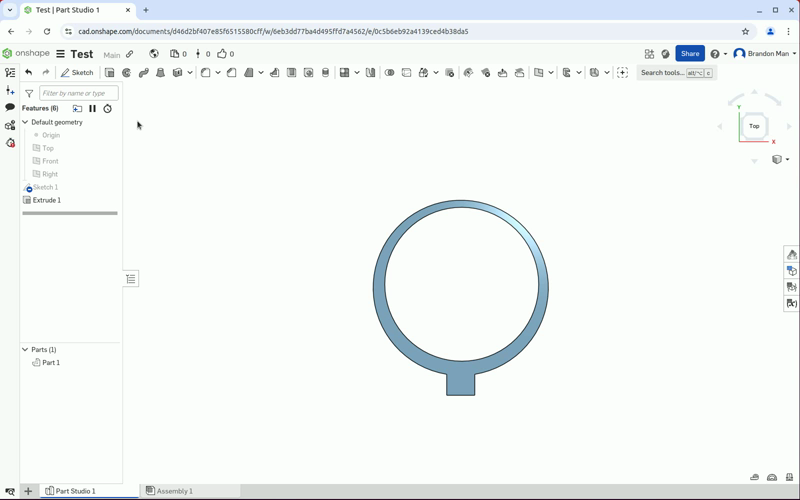
key(shift+h)
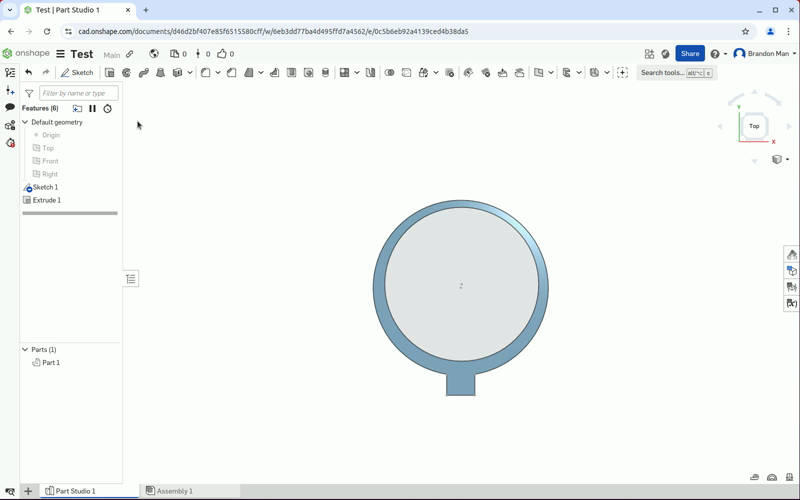
key(shift+h)
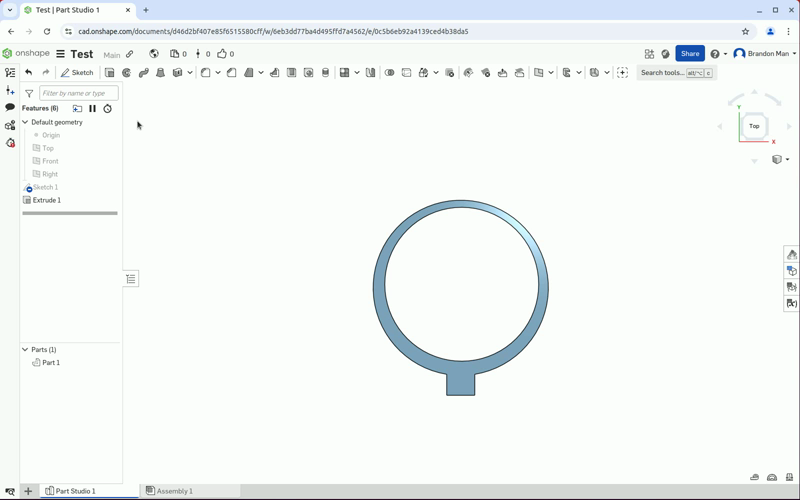
mouse_move(73, 189)
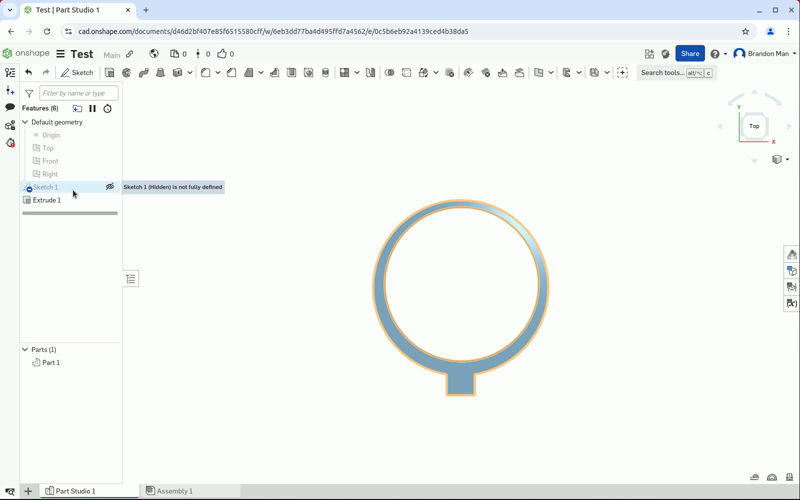
click(73, 189)
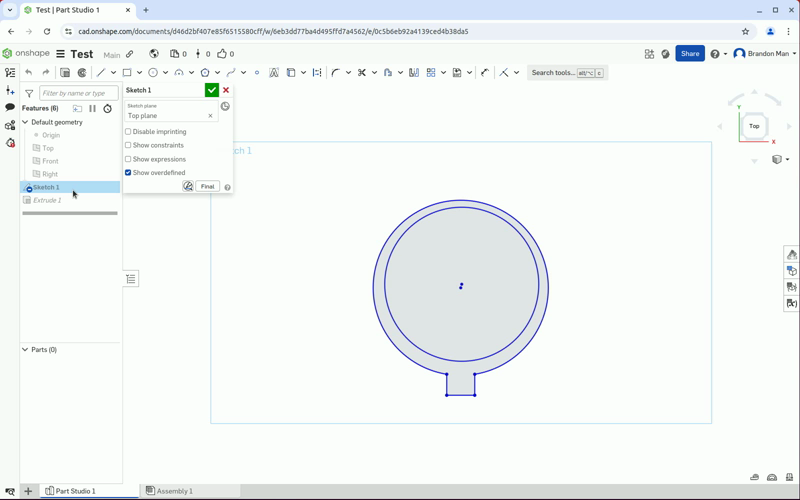
mouse_move(229, 92)
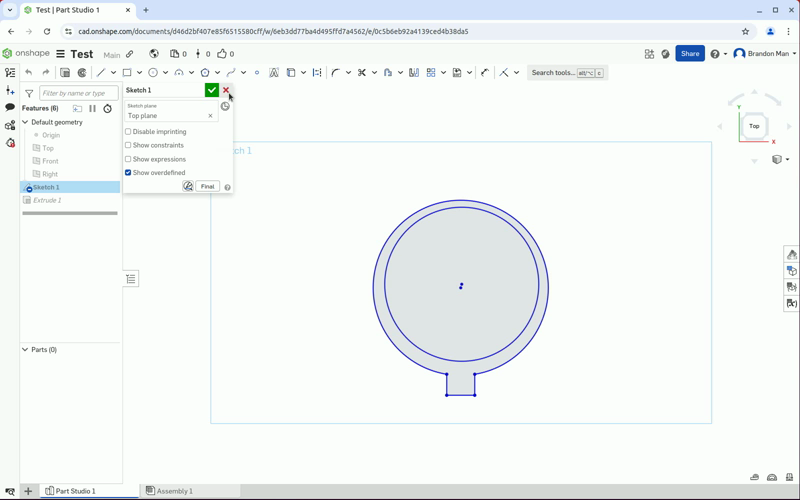
click(229, 92)
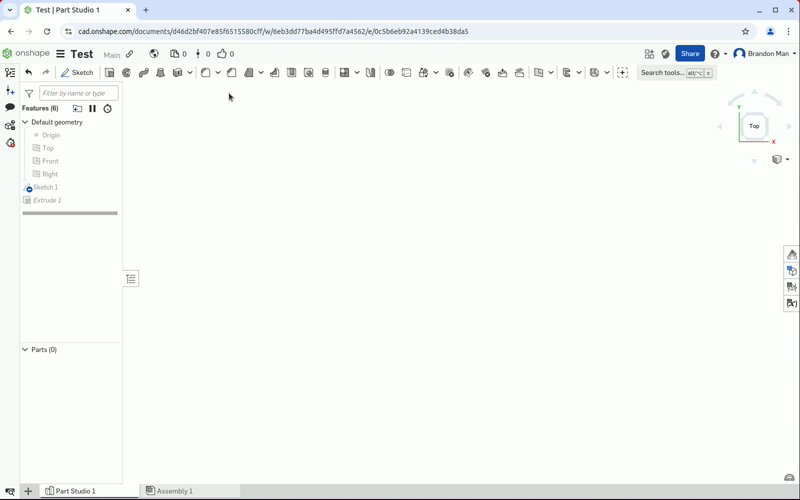
mouse_move(73, 352)
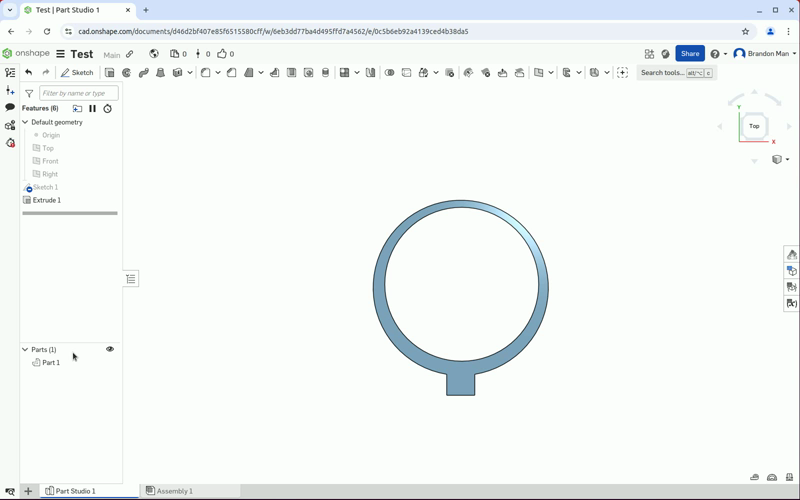
key(y)
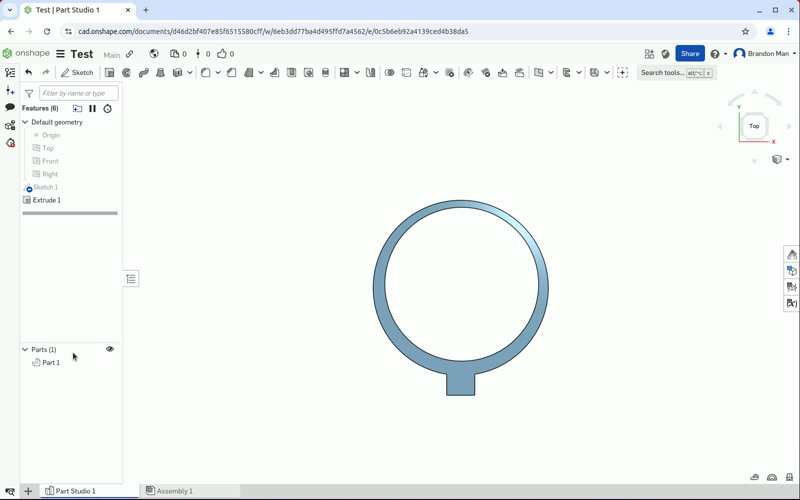
key(shift+p)
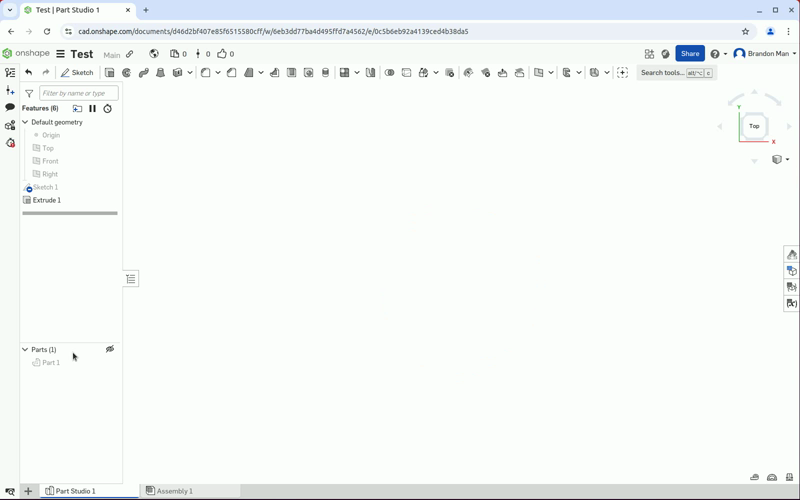
key(space)
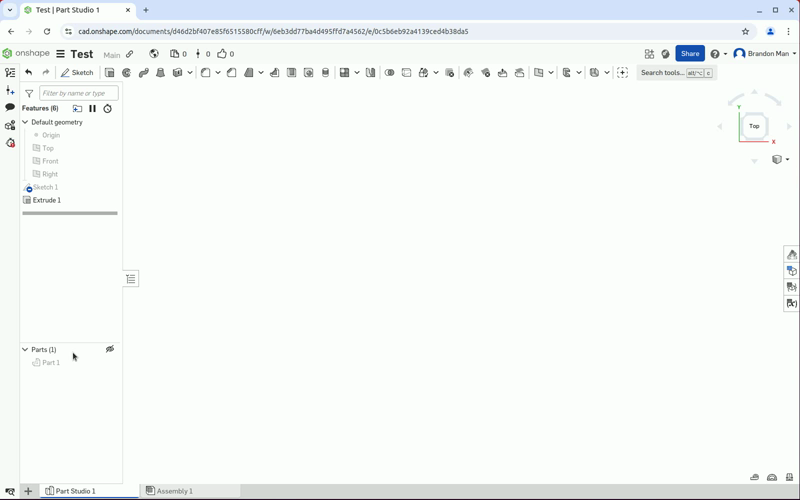
key_down(shift)
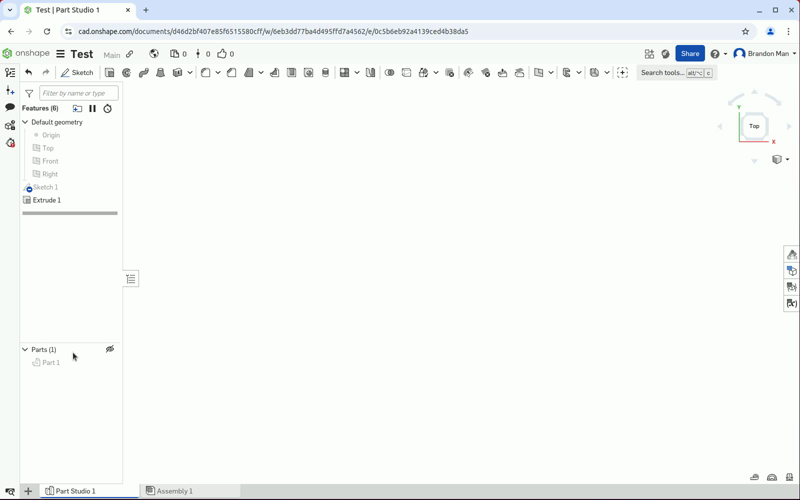
key(up)
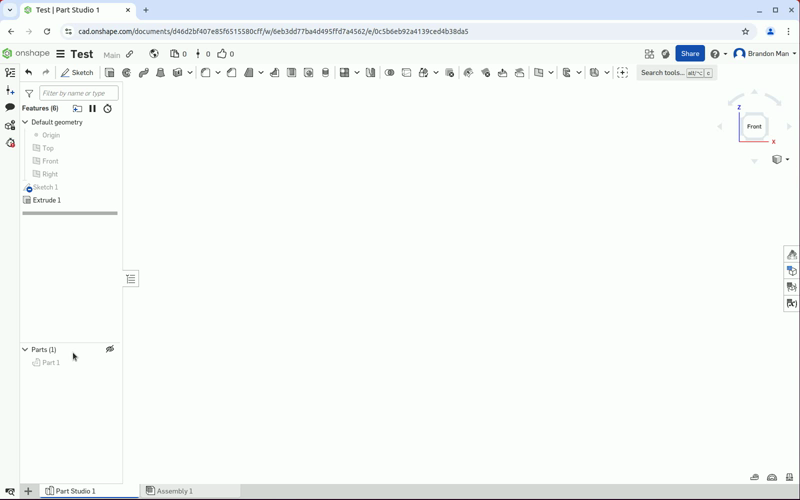
key_up(shift)
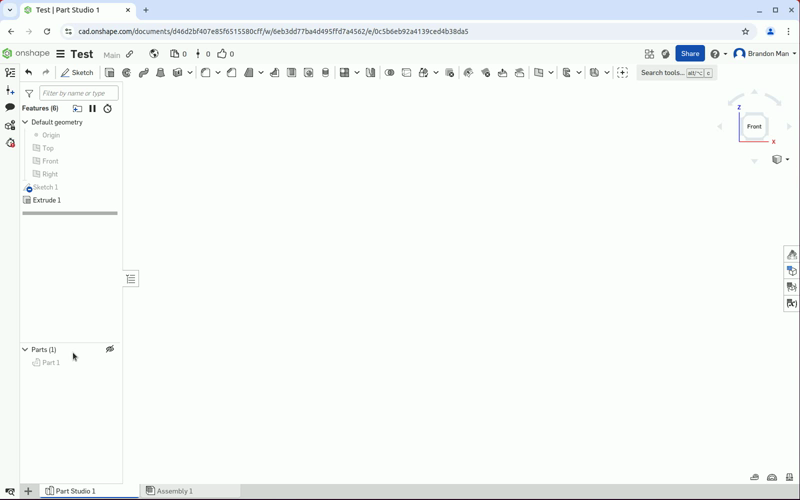
mouse_move(73, 352)
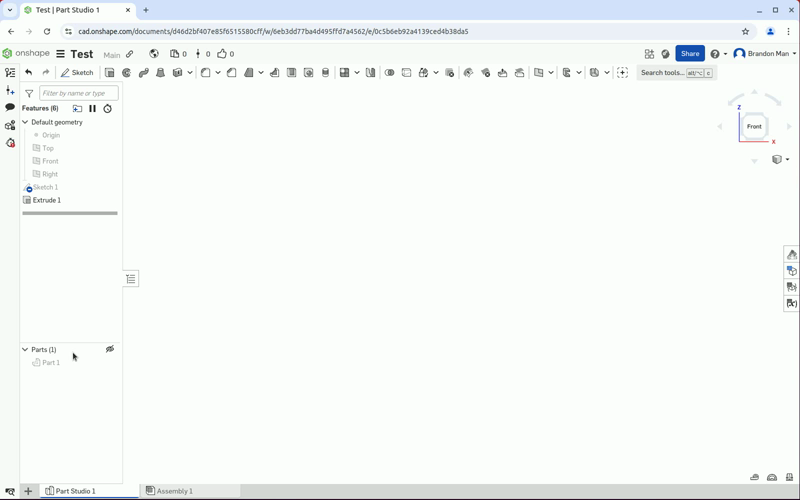
key(shift+y)
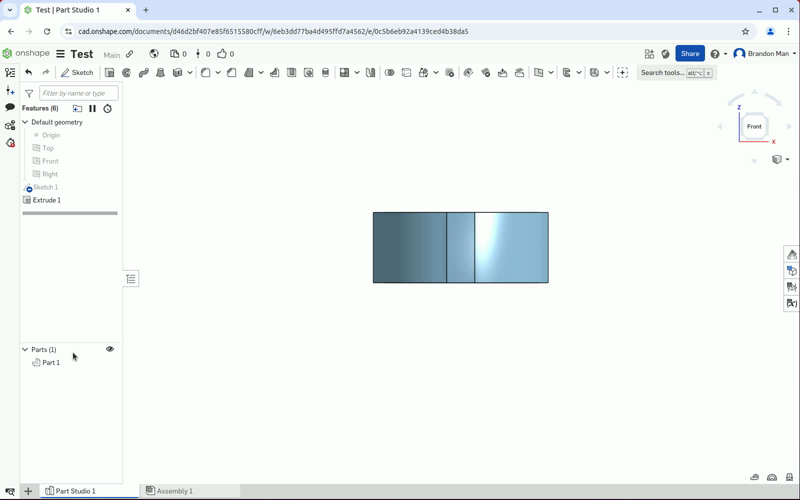
mouse_move(541, 75)
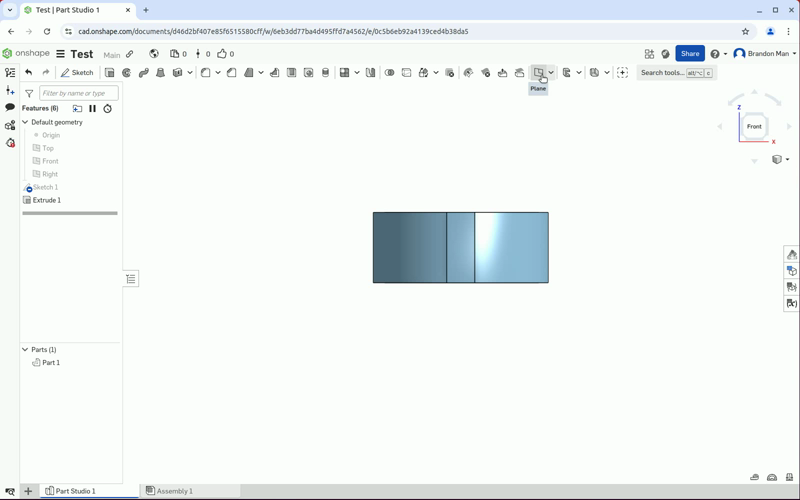
click(541, 75)
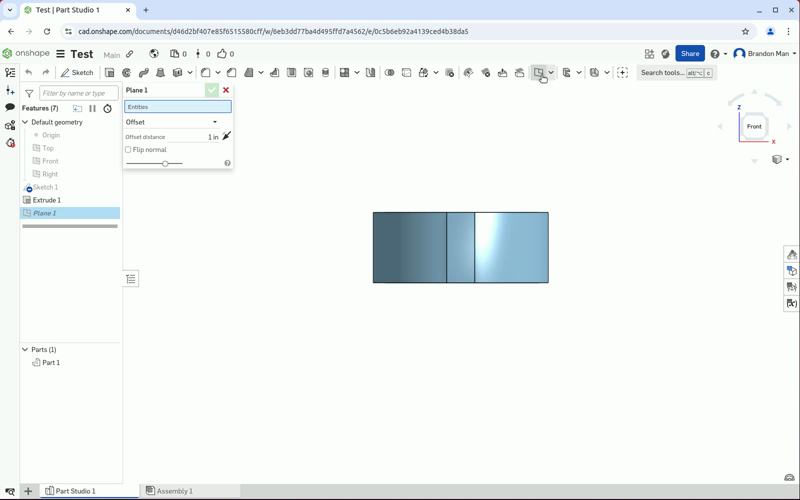
mouse_move(73, 163)
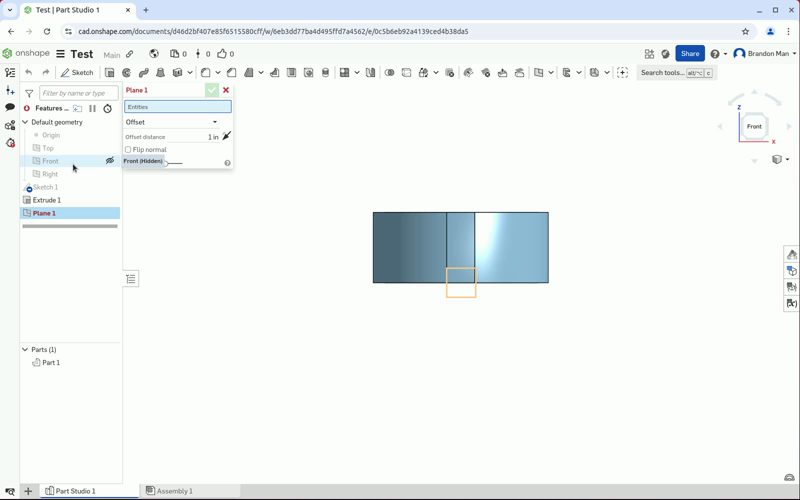
click(73, 163)
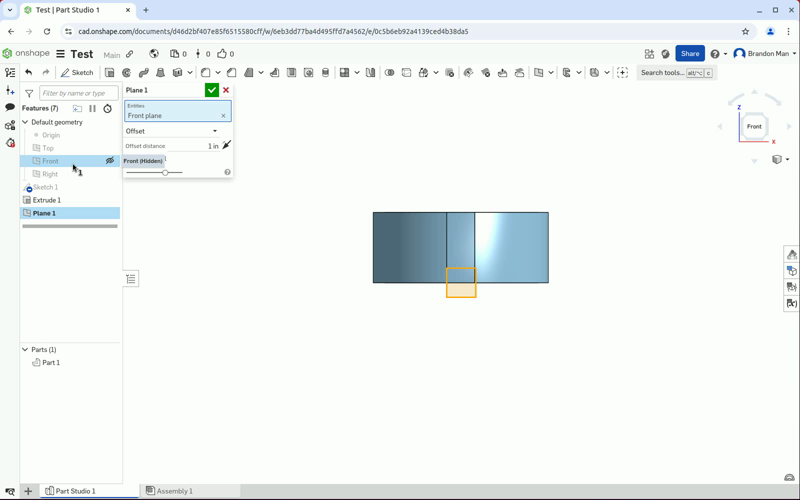
key(tab, 2)
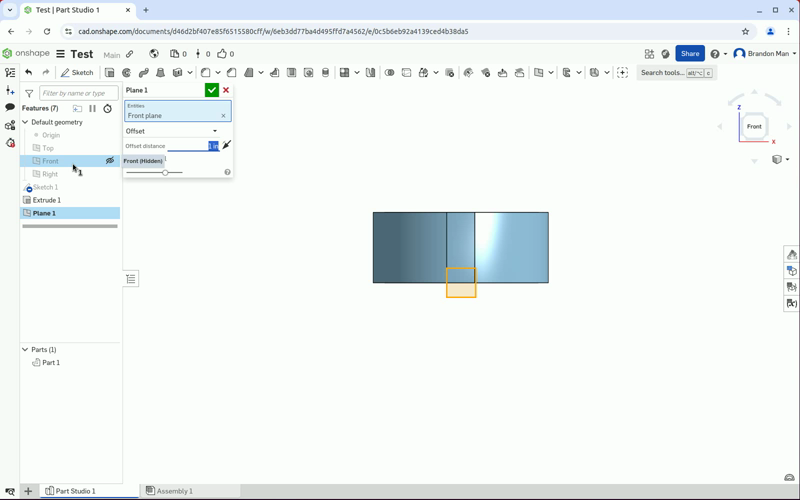
text(23.108)
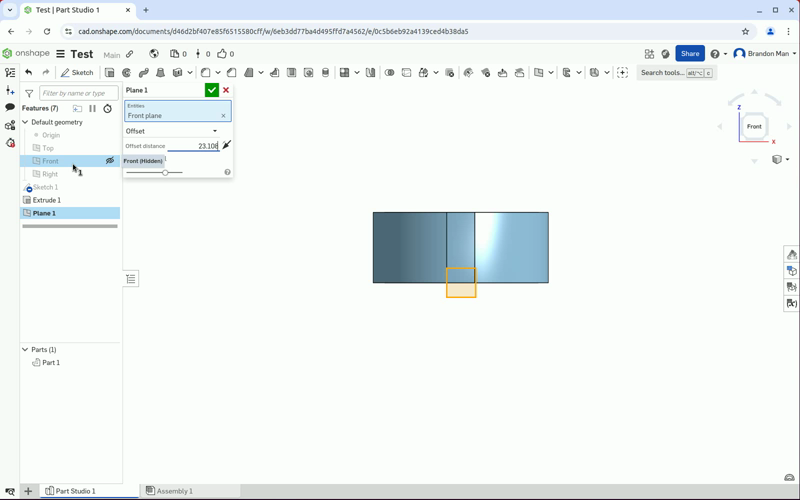
key(enter, 2)
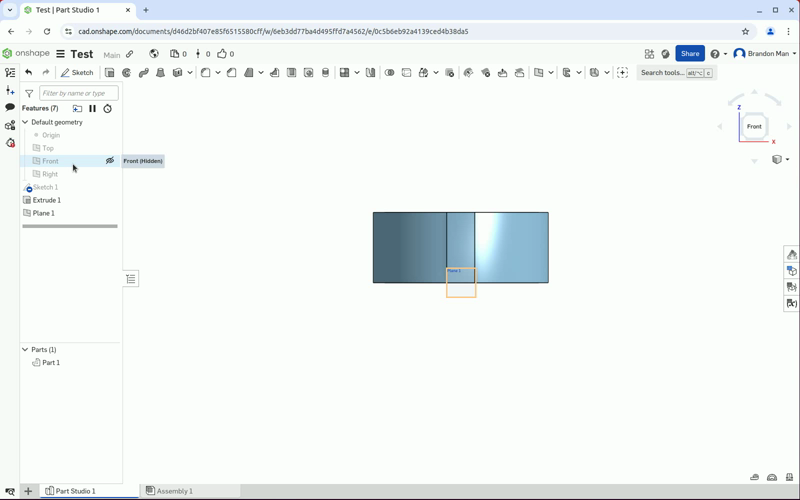
key(shift+s)
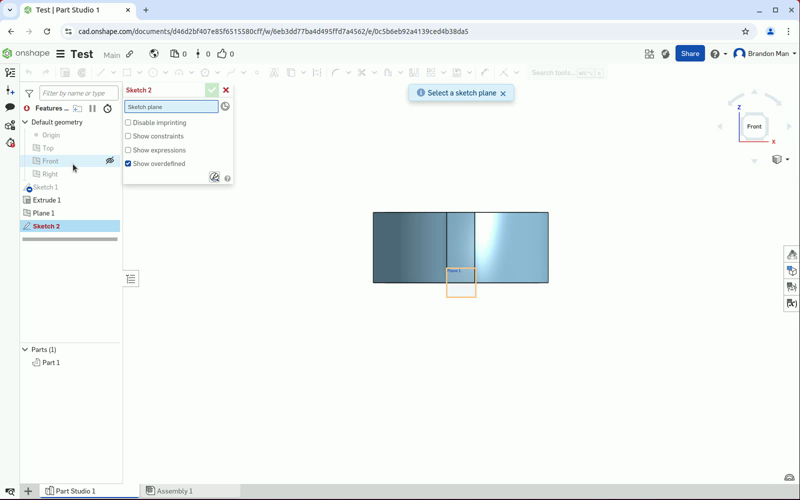
mouse_move(73, 215)
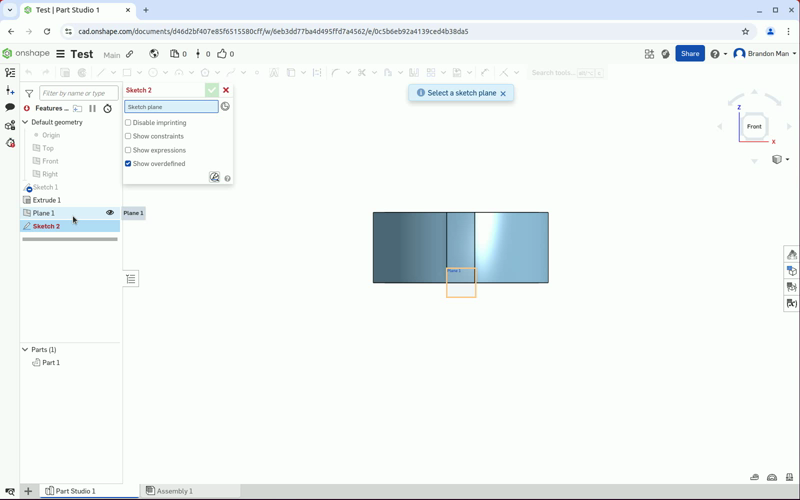
click(73, 215)
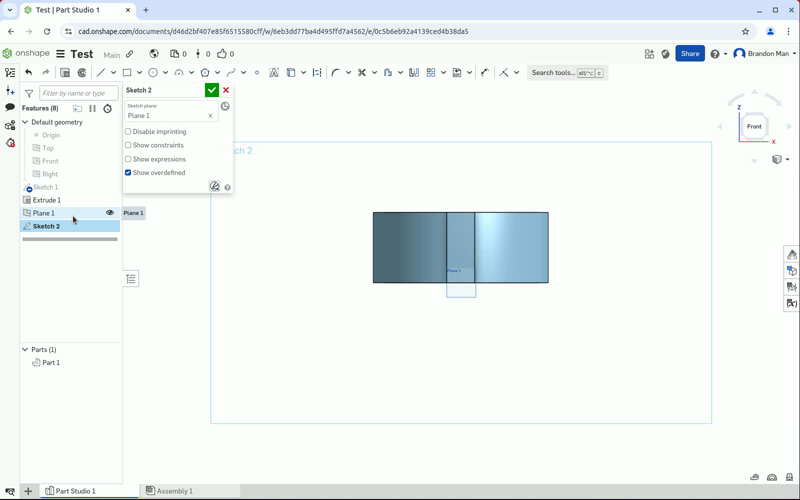
mouse_move(73, 352)
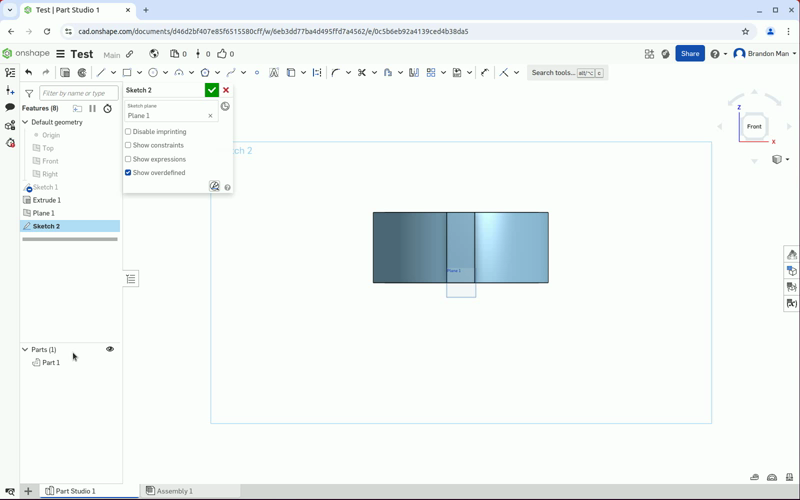
key(y)
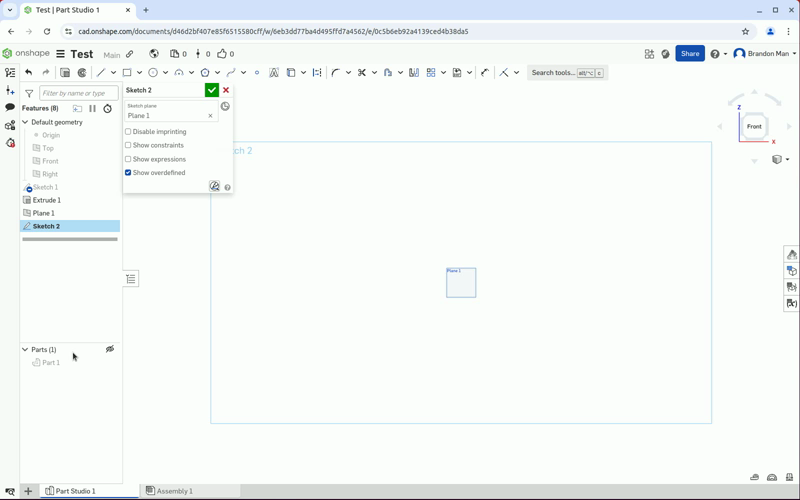
key(c)
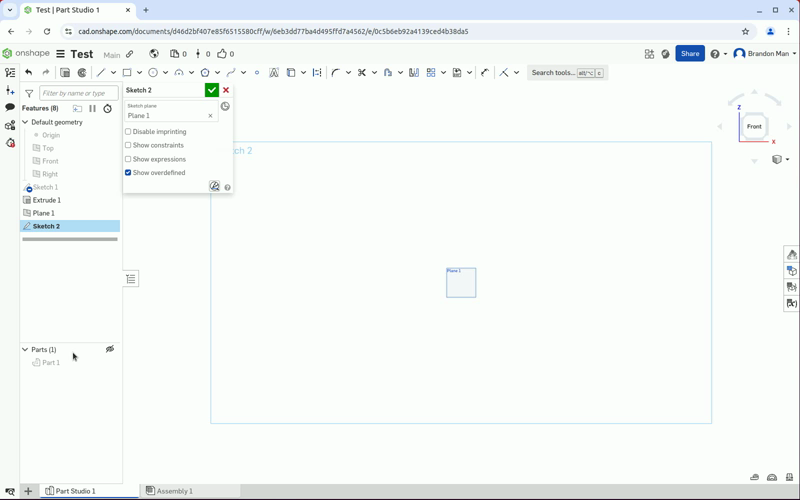
key_down(shift)
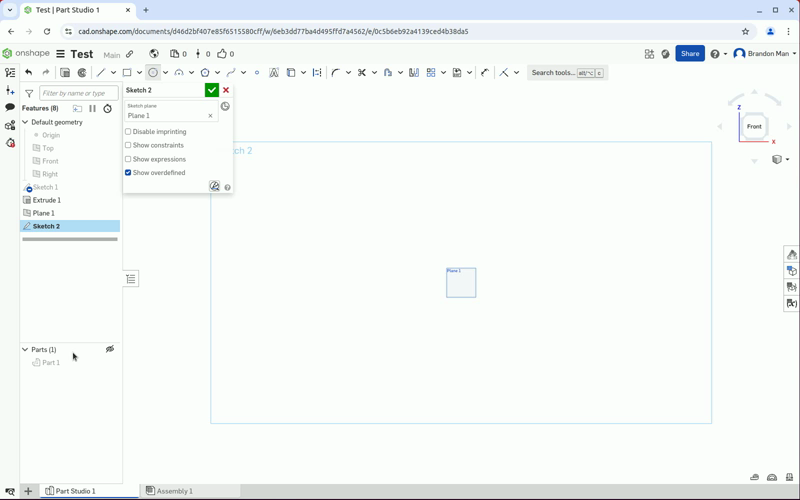
mouse_move(461, 247)
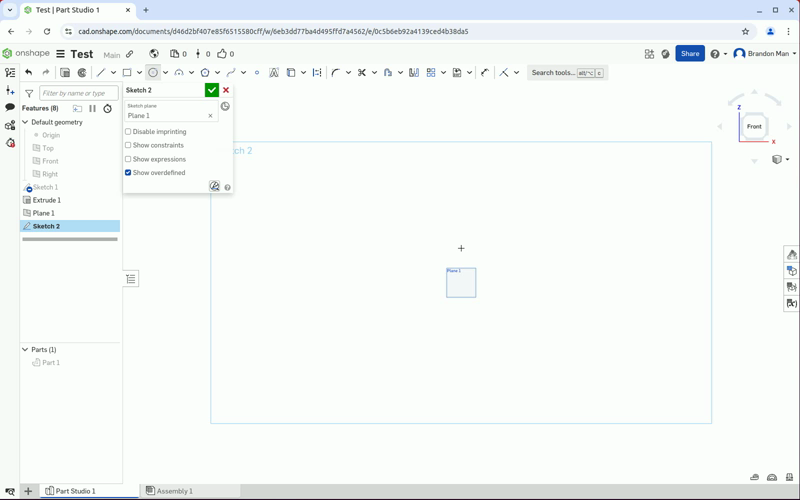
click(461, 247)
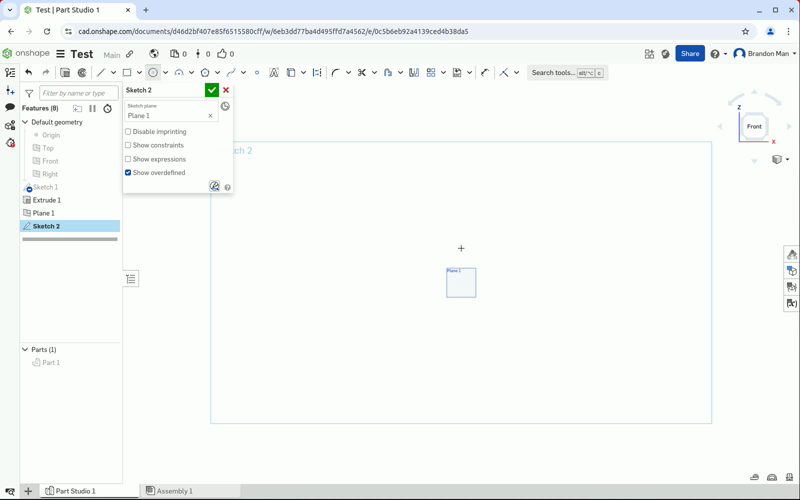
key_up(shift)
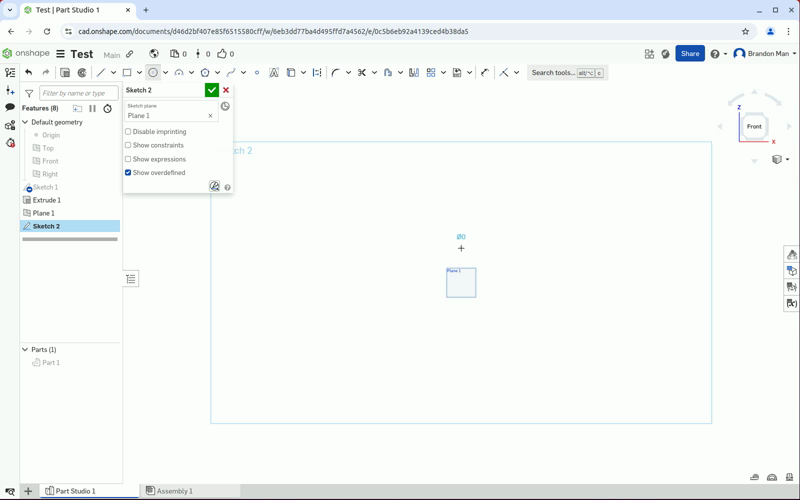
mouse_move(468, 247)
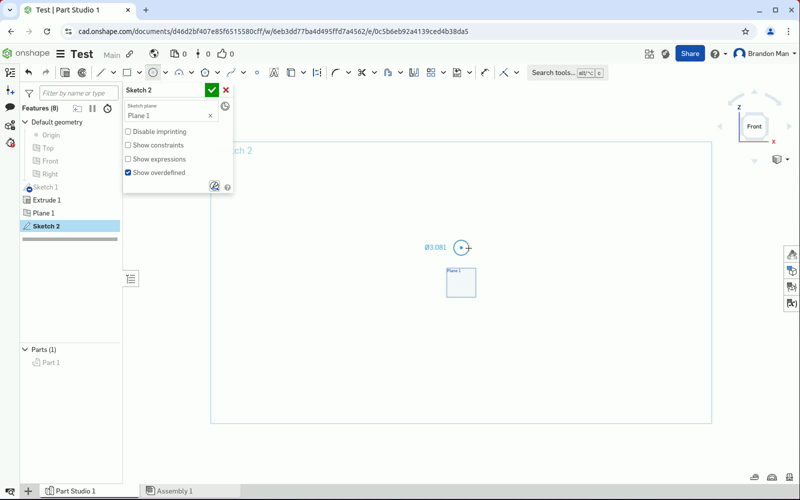
click(468, 247)
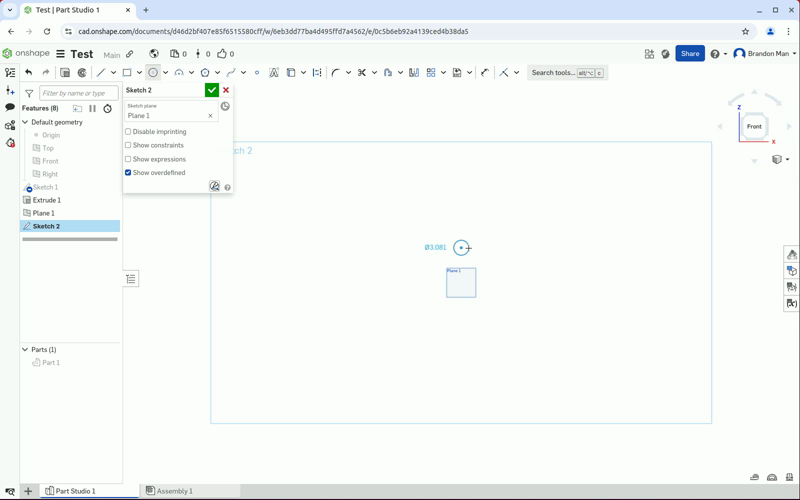
key(esc)
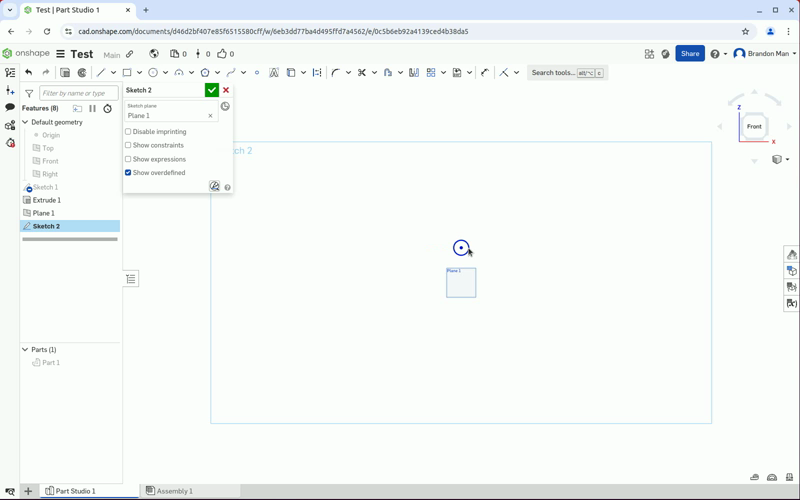
mouse_move(460, 249)
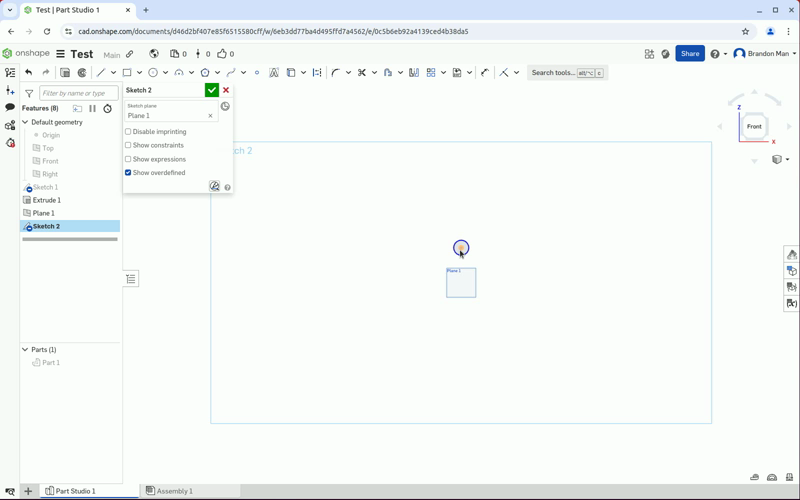
scroll(6)
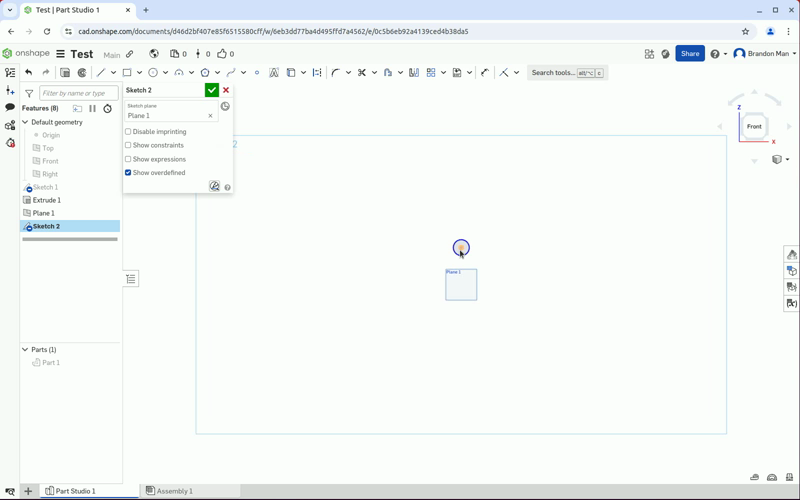
scroll(6)
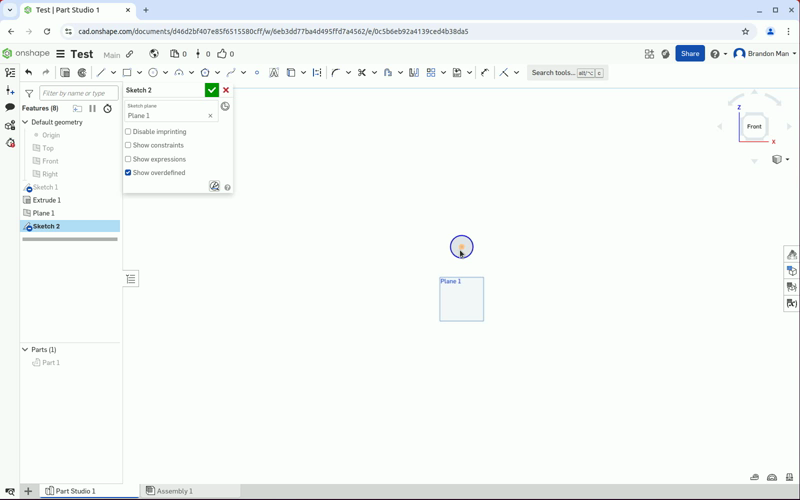
scroll(6)
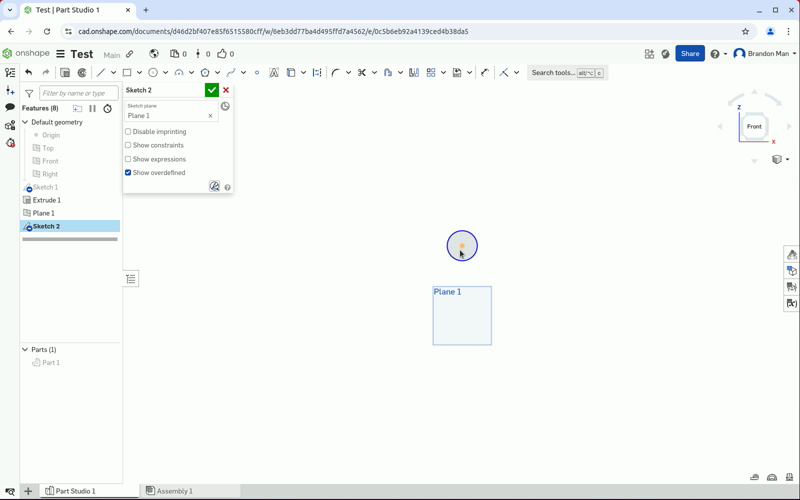
scroll(6)
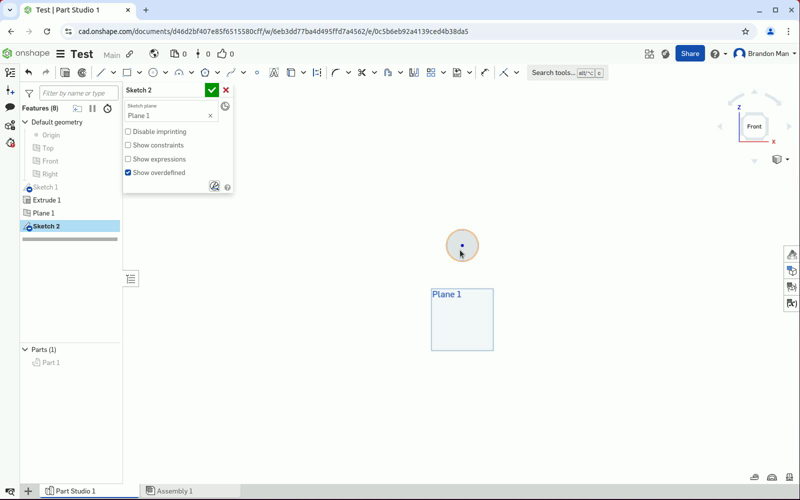
scroll(6)
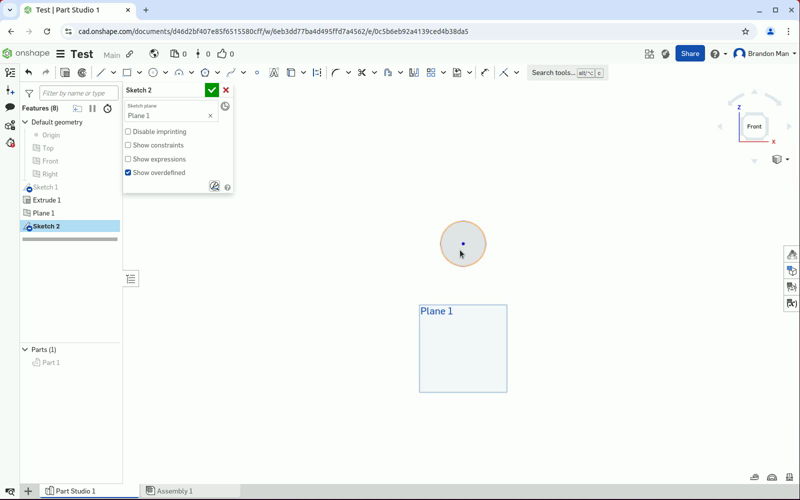
scroll(6)
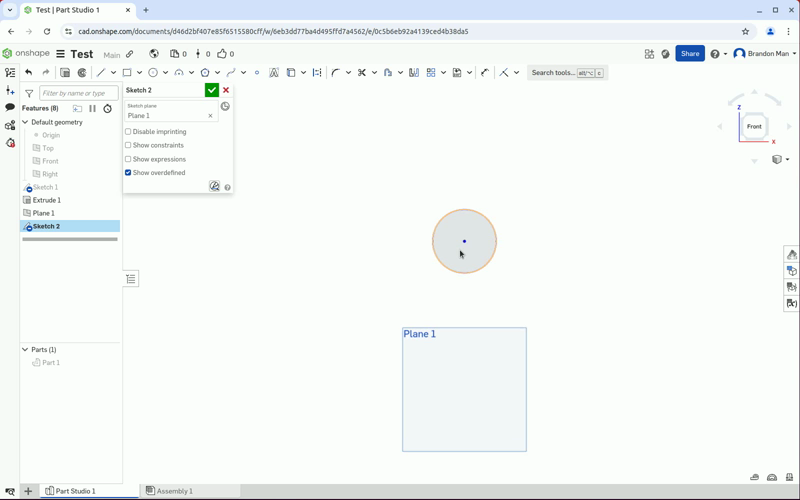
scroll(6)
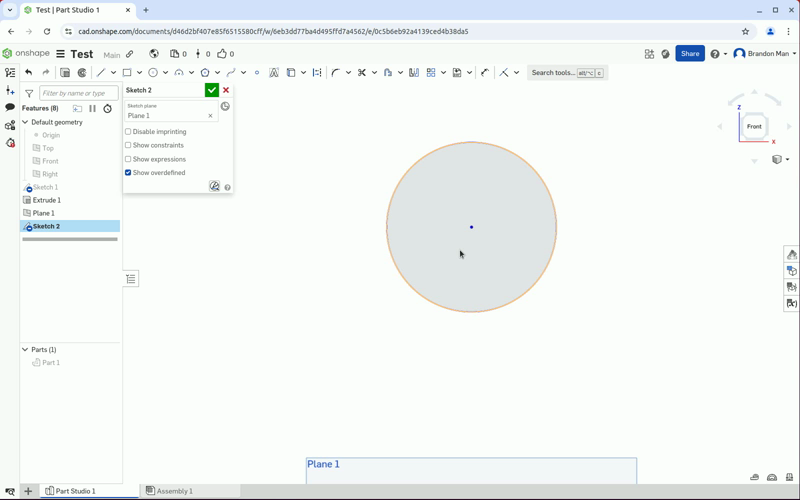
click(460, 249)
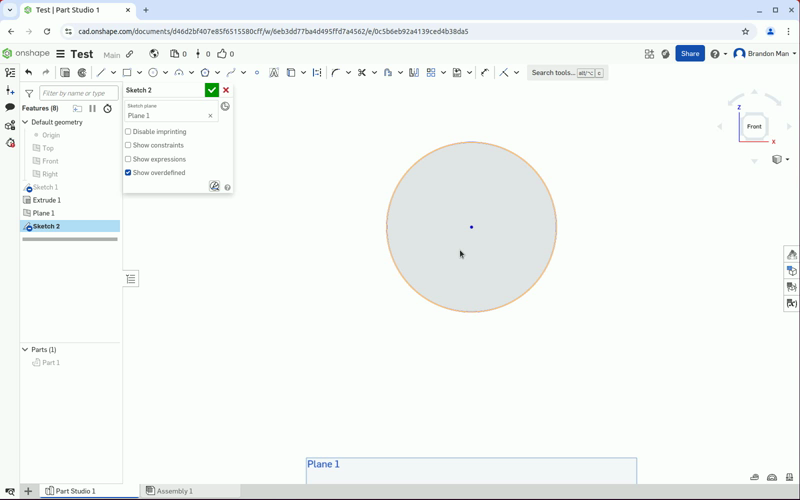
scroll(-6)
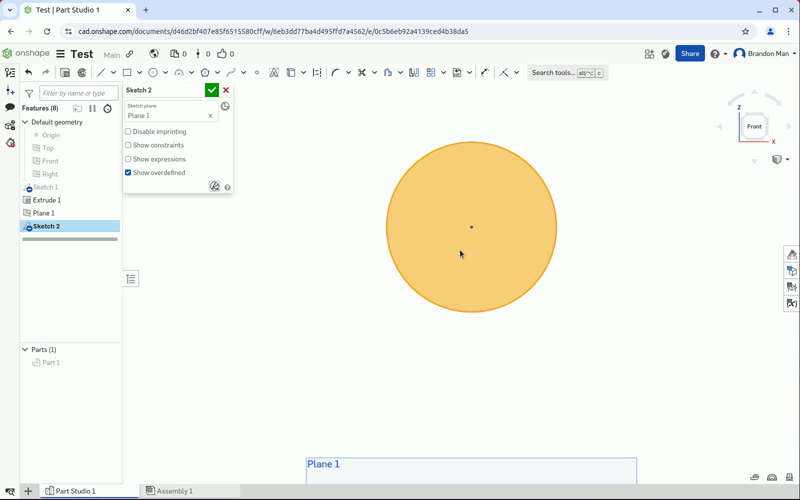
scroll(-6)
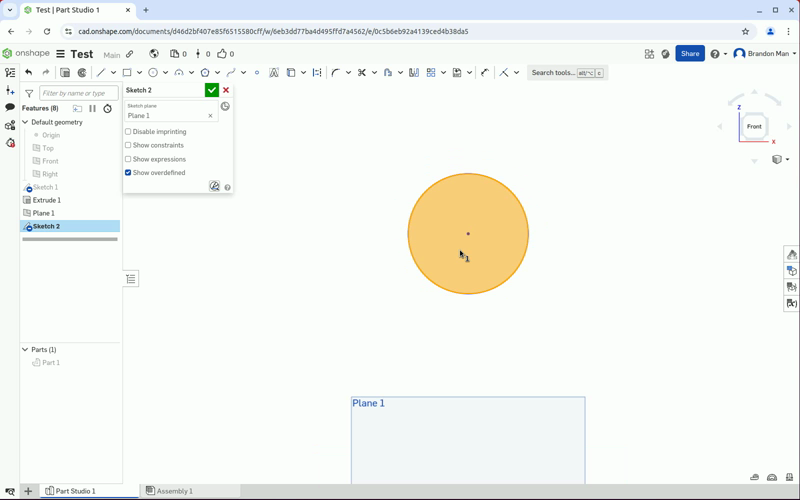
scroll(-6)
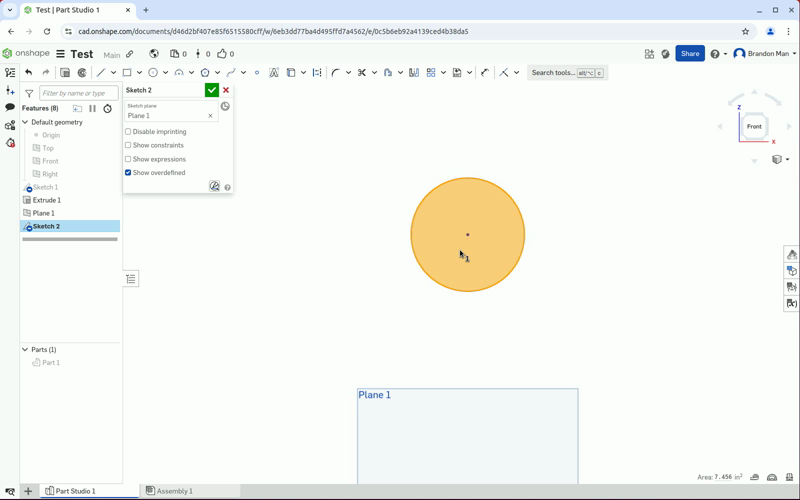
scroll(-6)
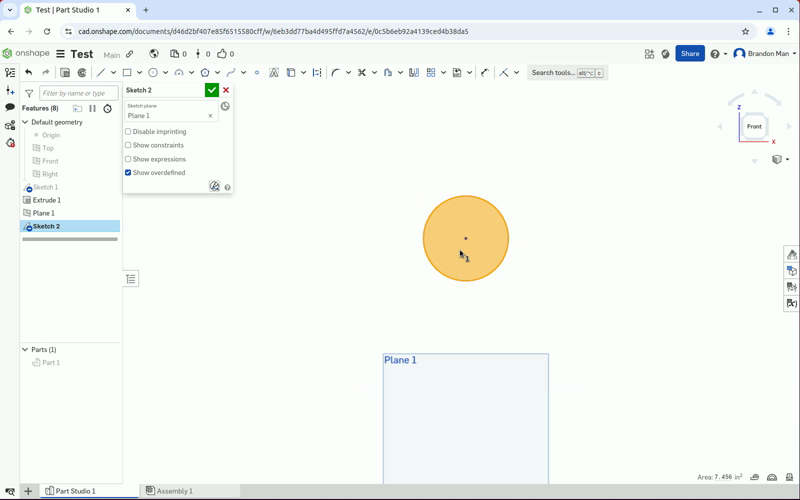
scroll(-6)
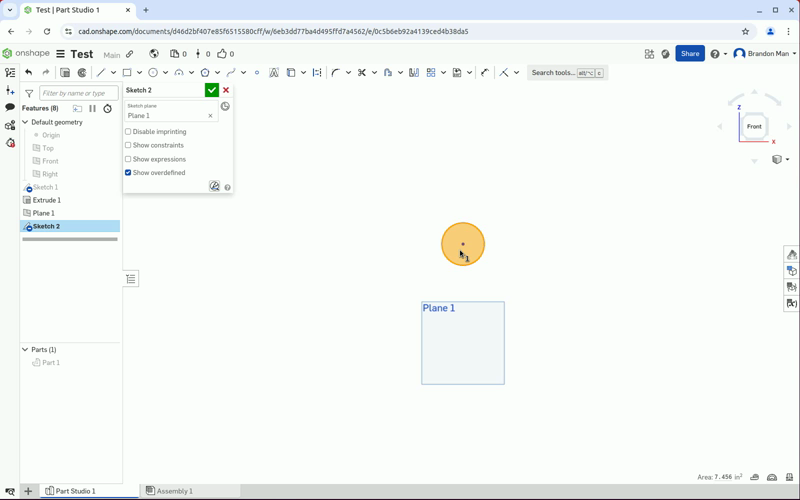
scroll(-6)
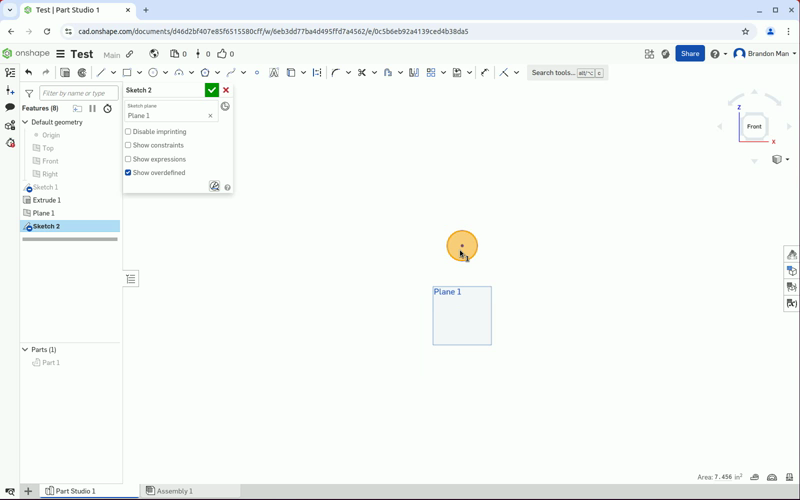
scroll(-6)
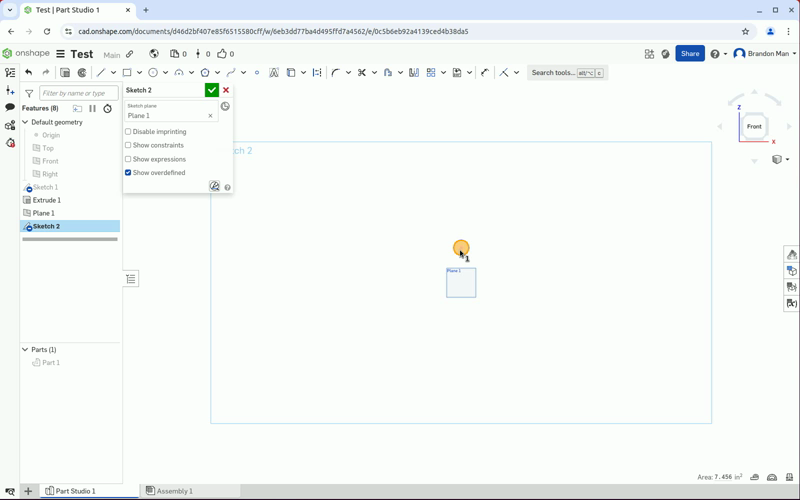
mouse_move(73, 352)
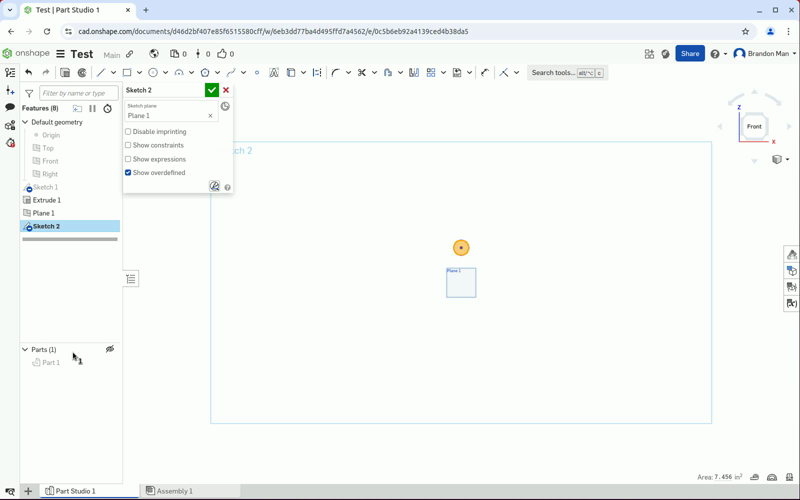
key(shift+y)
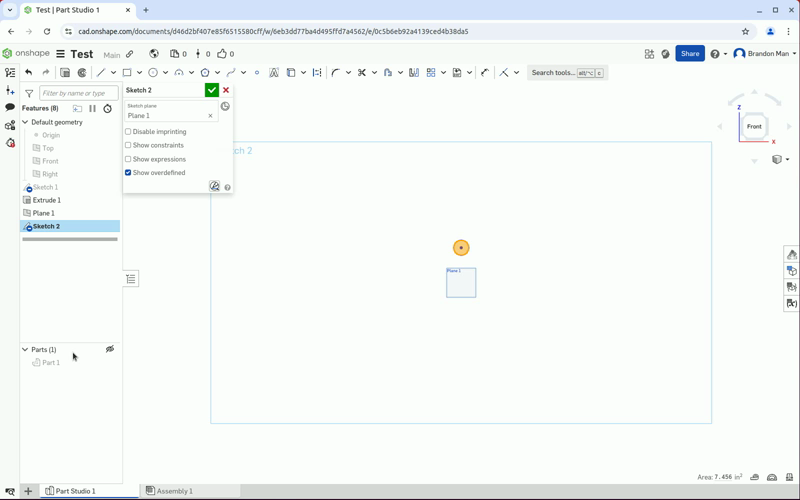
key(shift+e)
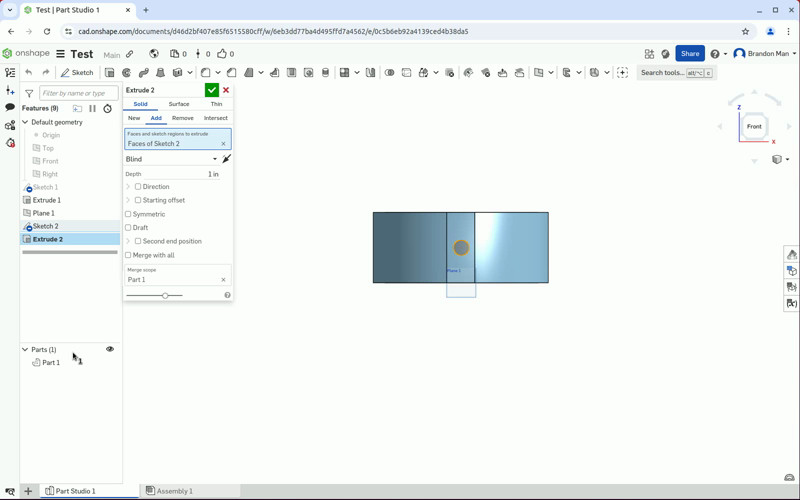
mouse_move(143, 106)
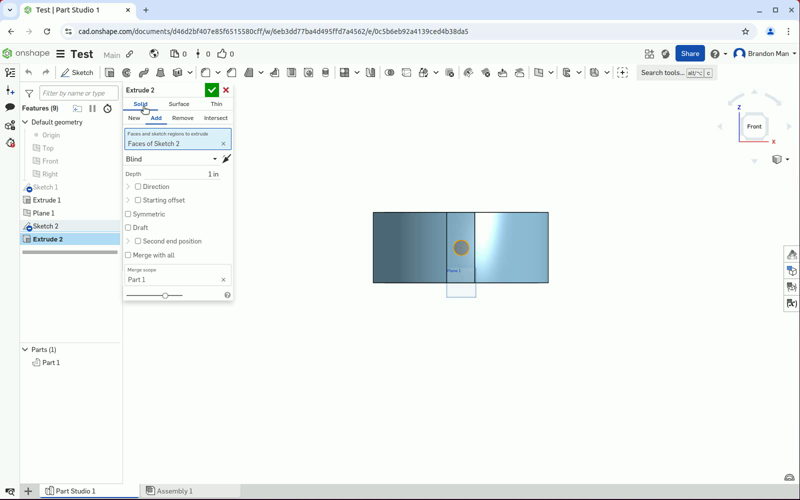
click(143, 106)
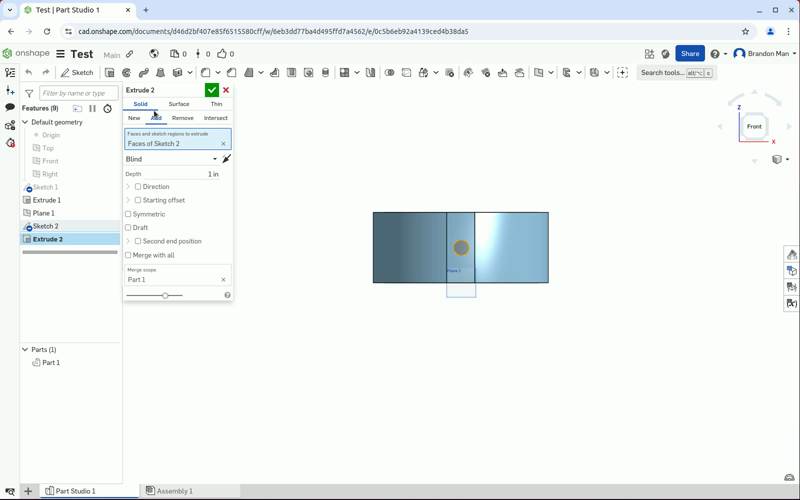
mouse_move(186, 120)
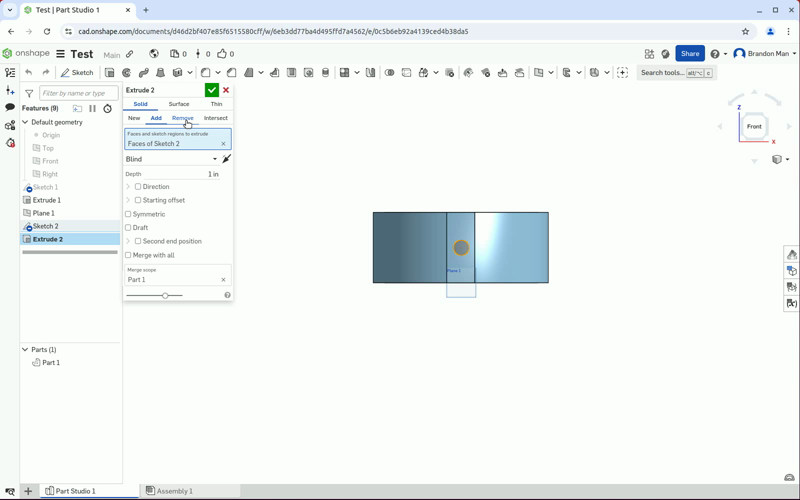
click(186, 120)
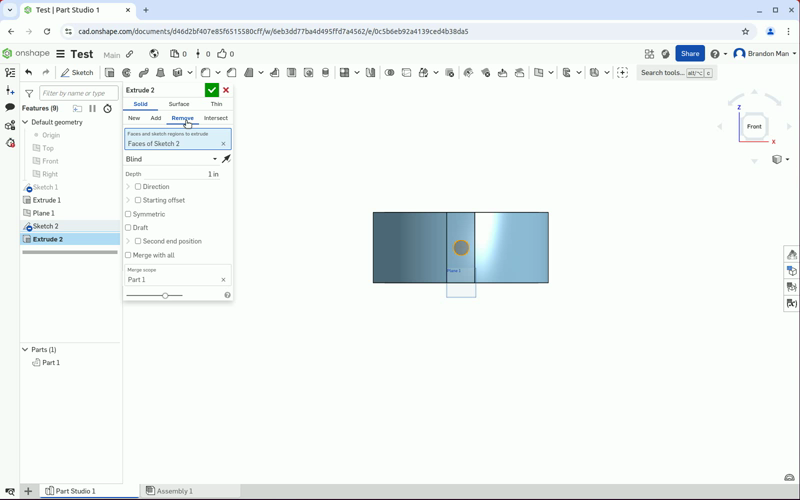
key(tab, 4)
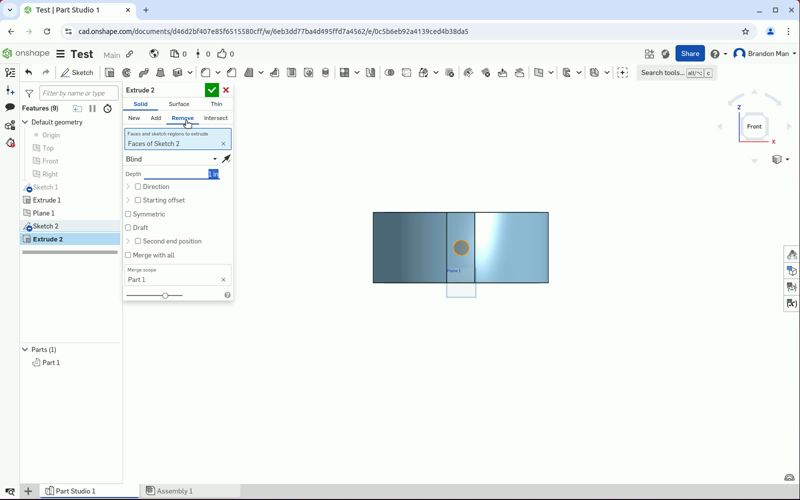
text(14.443)
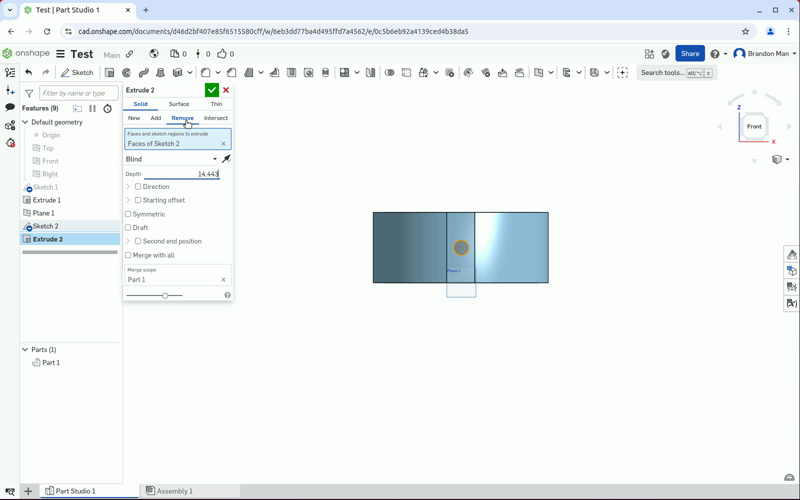
key(tab, 6)
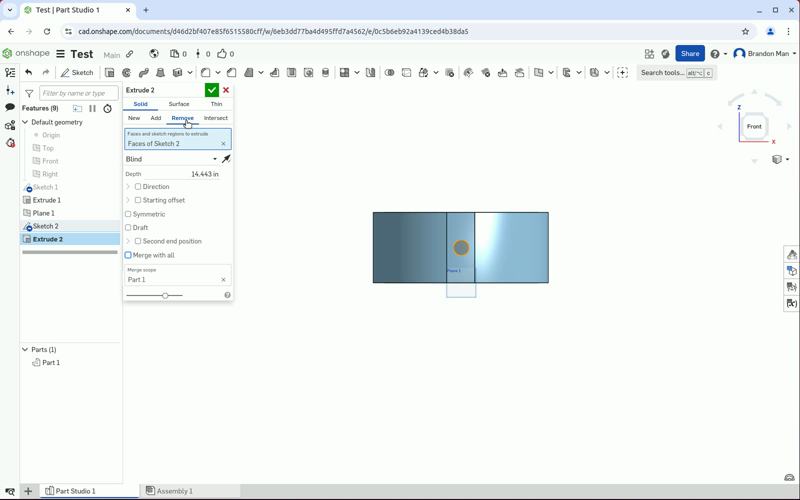
key(space)
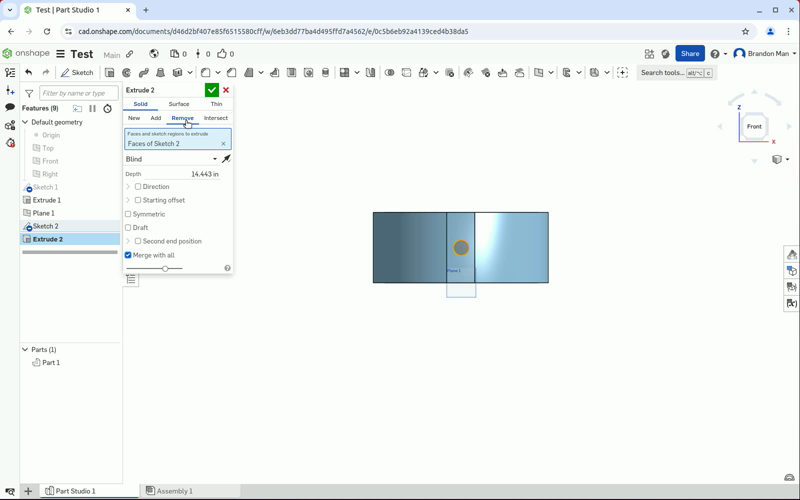
key(enter)
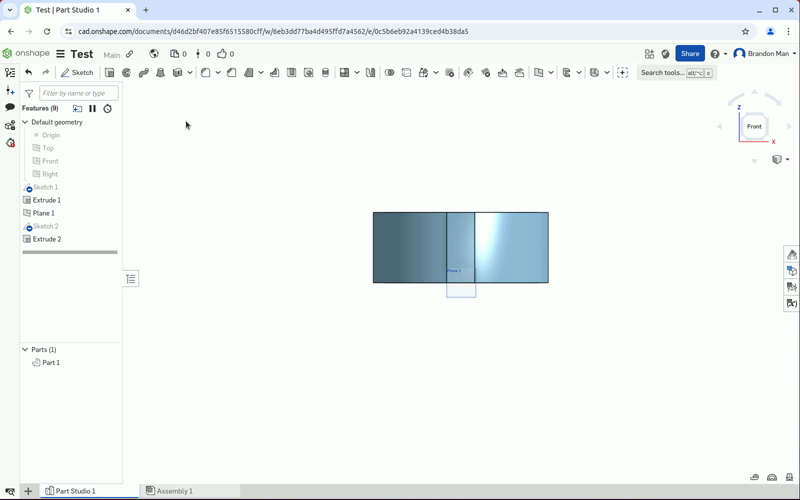
key(shift+h)
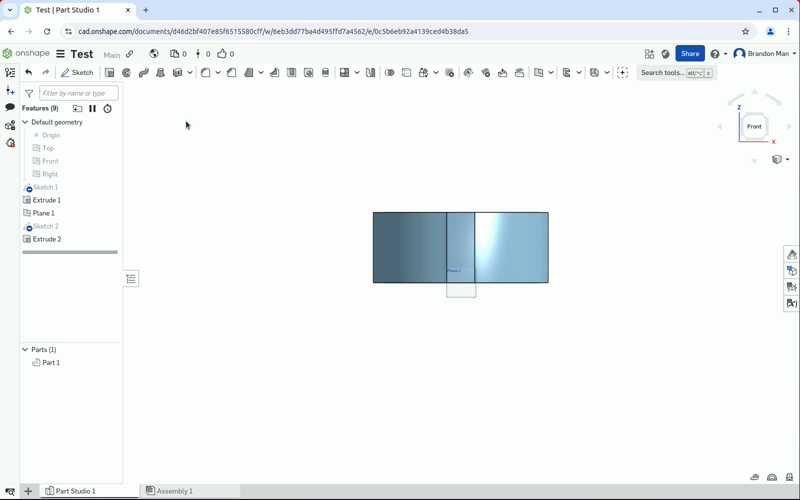
key(shift+h)
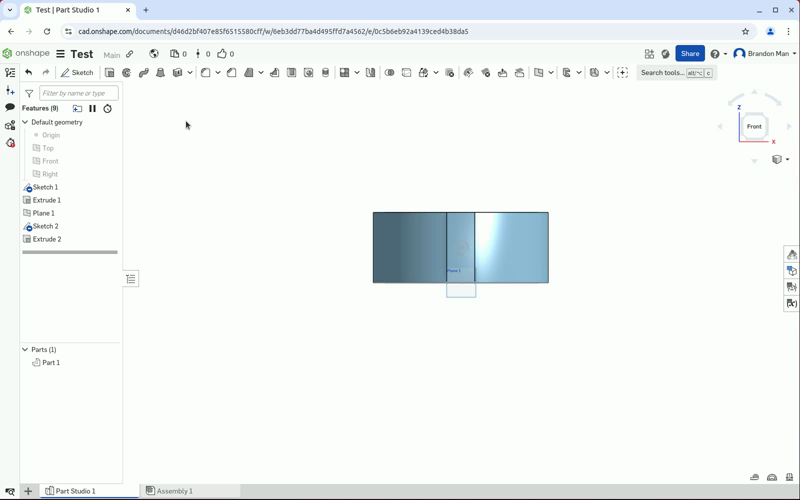
key(shift+7)
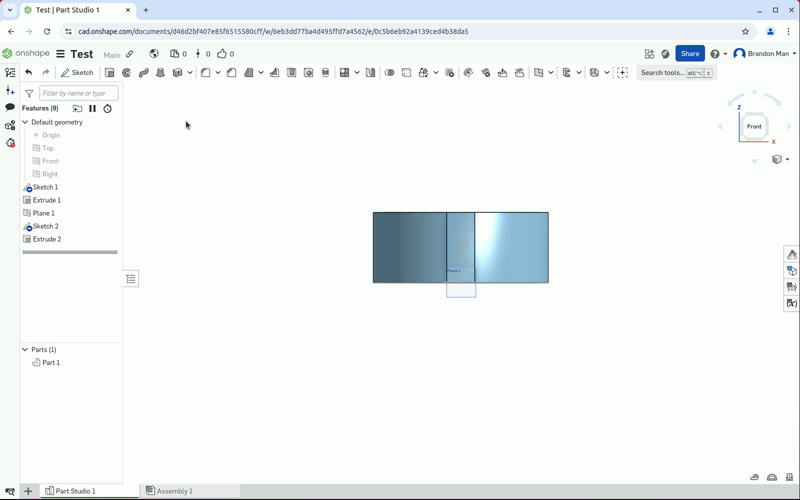
key(left, 2)
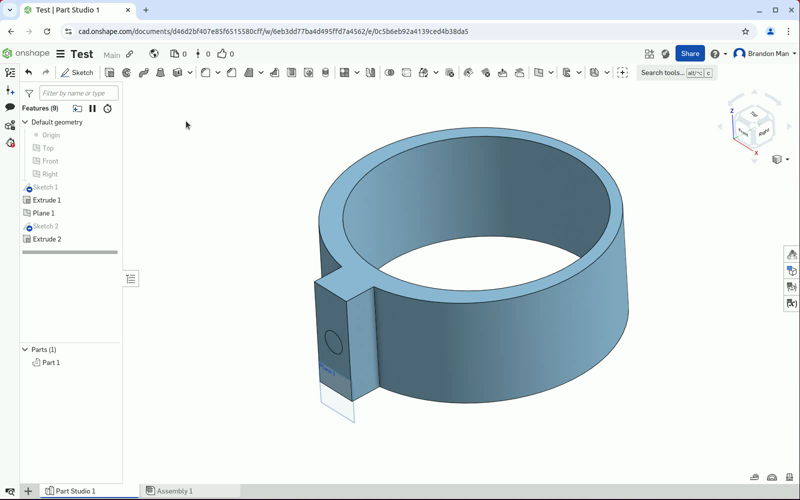
key(down, 2)
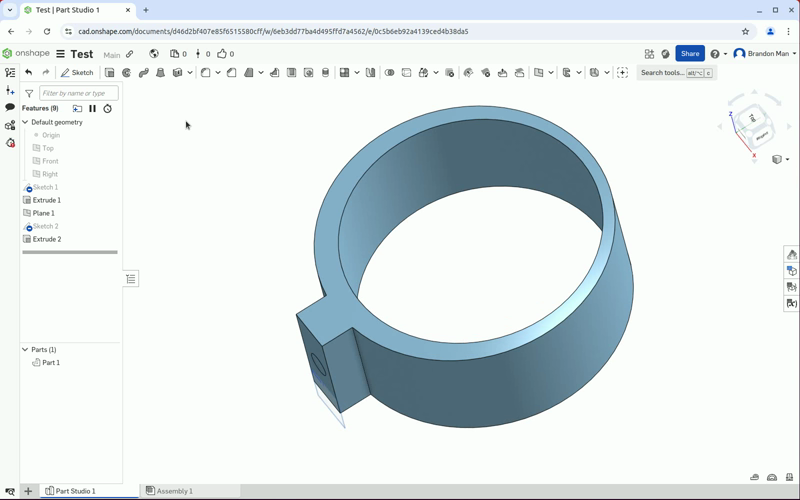
key(up, 2)
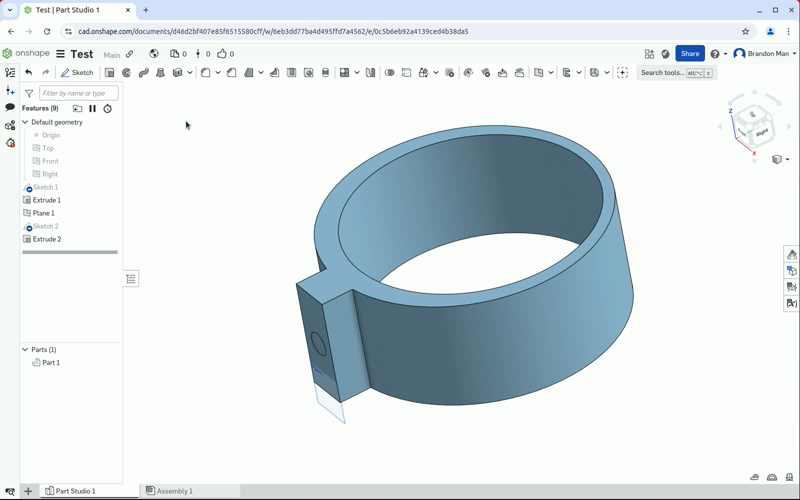
key(right, 2)
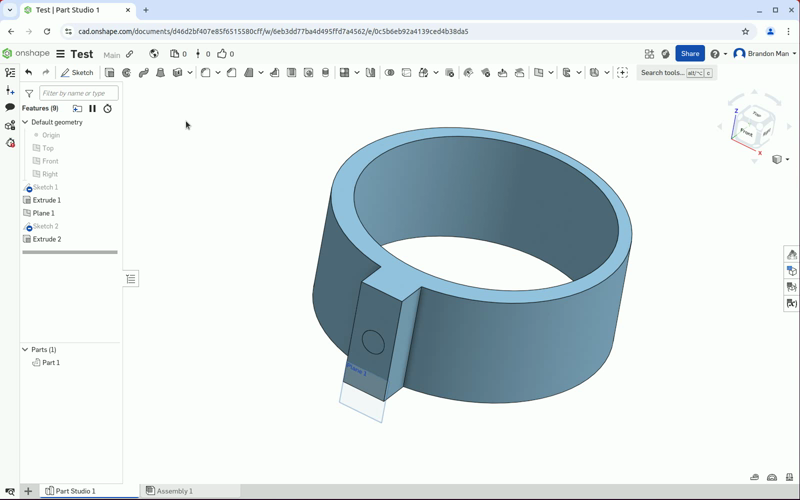
mouse_move(73, 189)
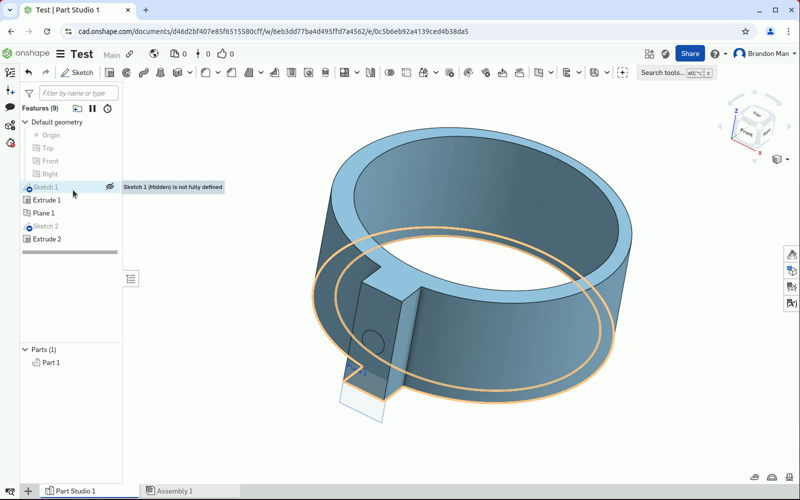
click(73, 189)